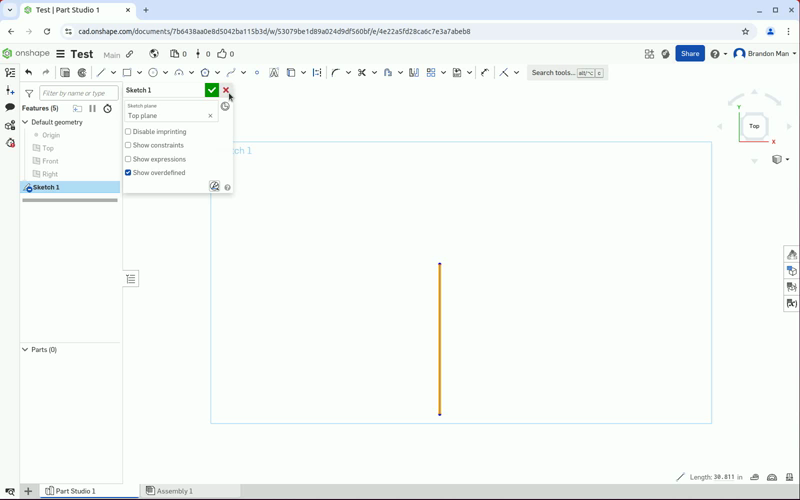
key(shift+h)
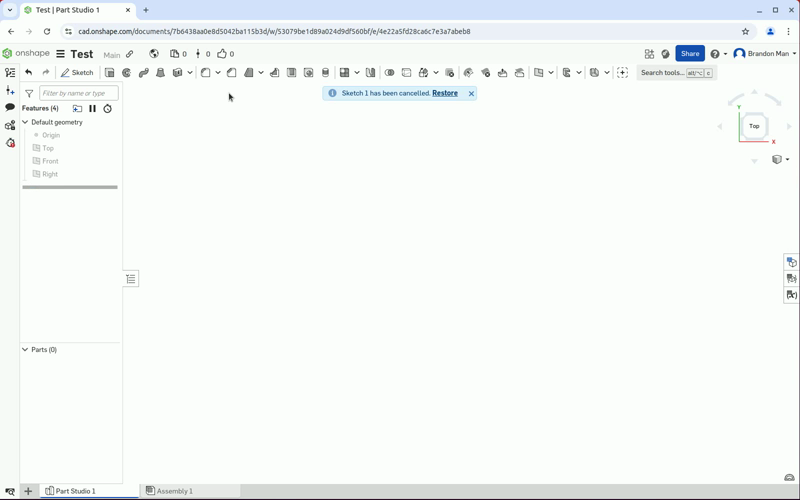
mouse_move(73, 352)
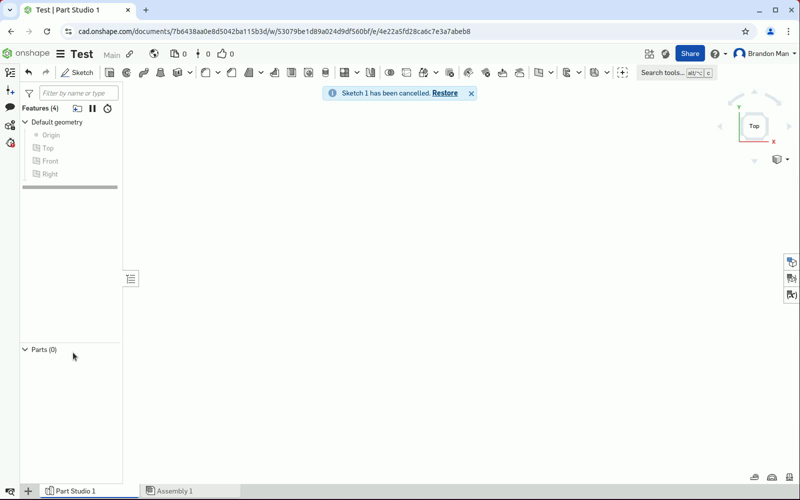
key(y)
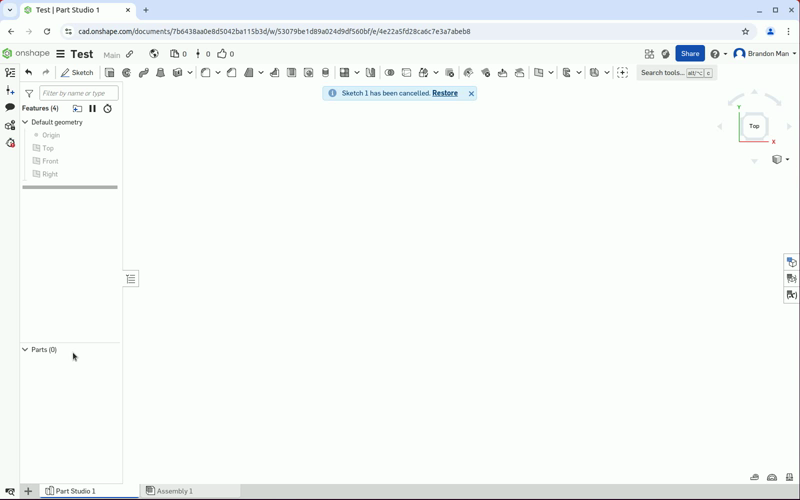
key(shift+p)
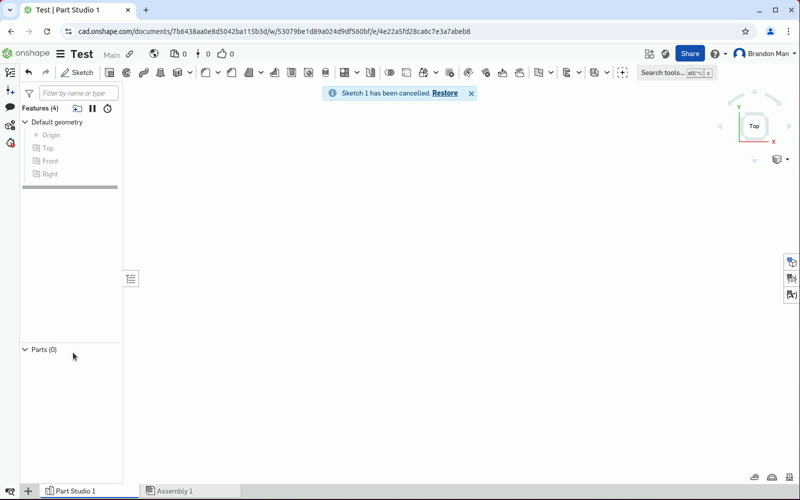
key(space)
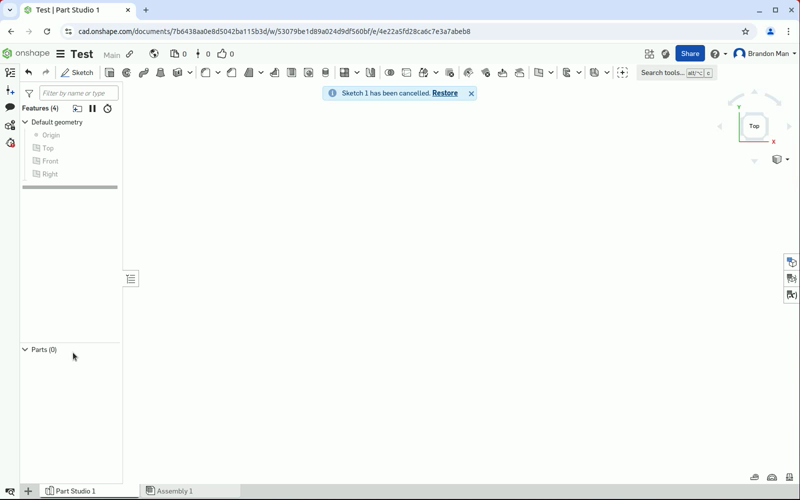
key_down(shift)
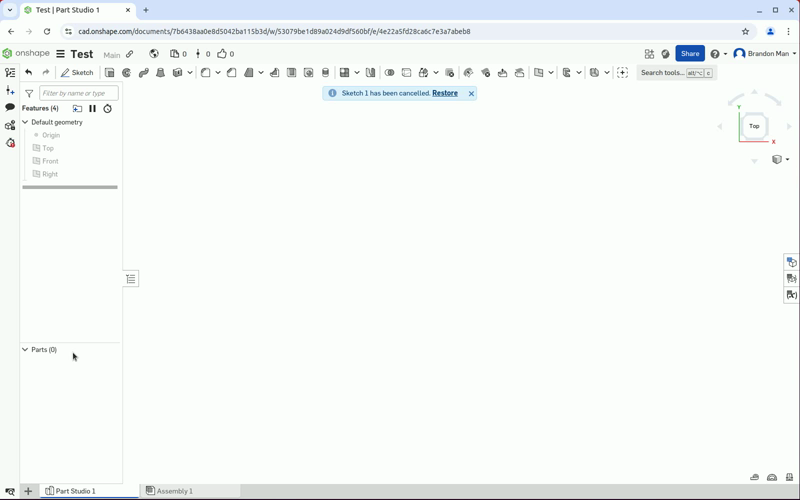
key(up)
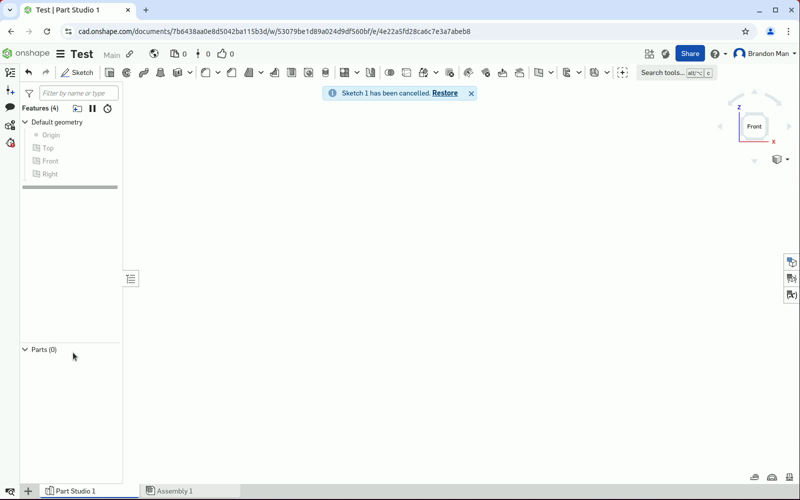
key_up(shift)
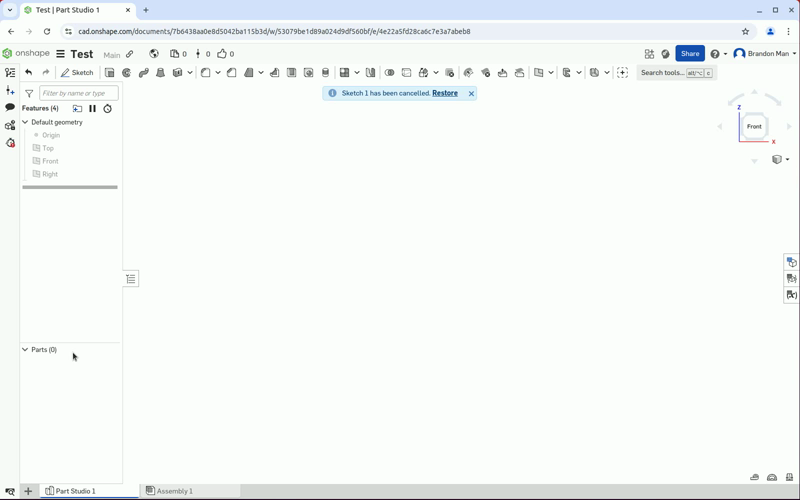
key(space)
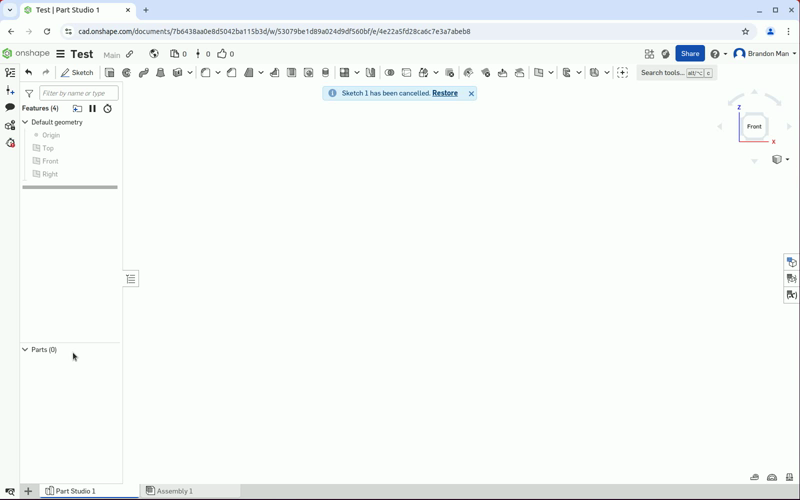
key_down(shift)
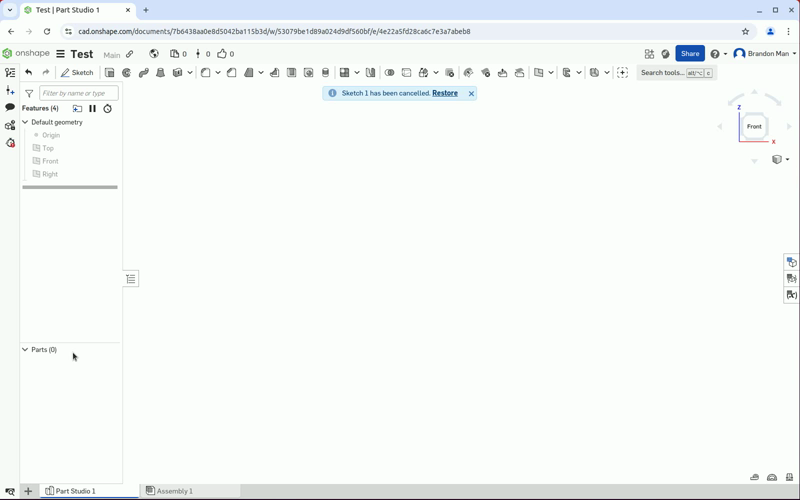
key(left)
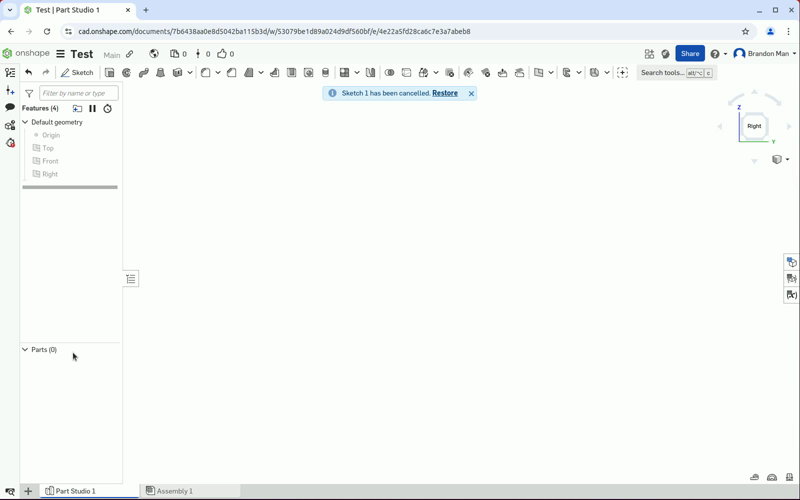
key_up(shift)
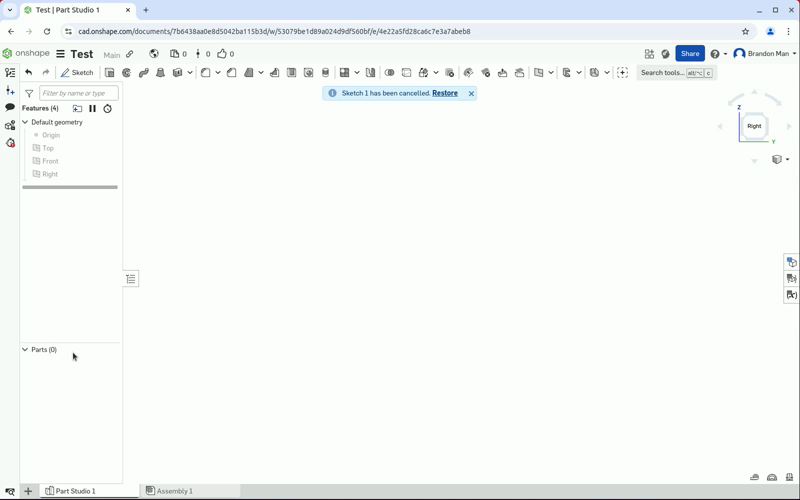
mouse_move(73, 352)
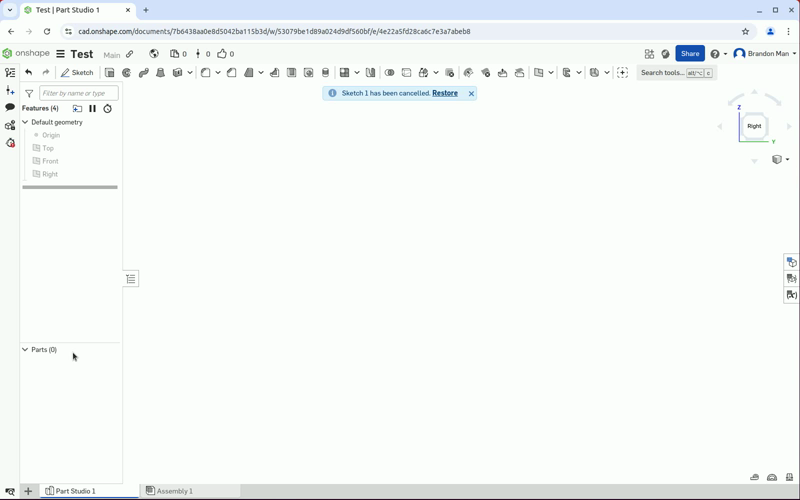
key(shift+y)
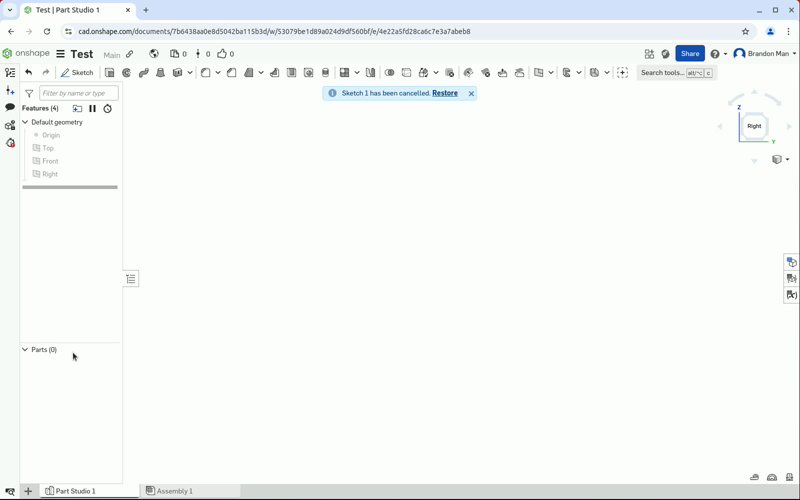
key(shift+s)
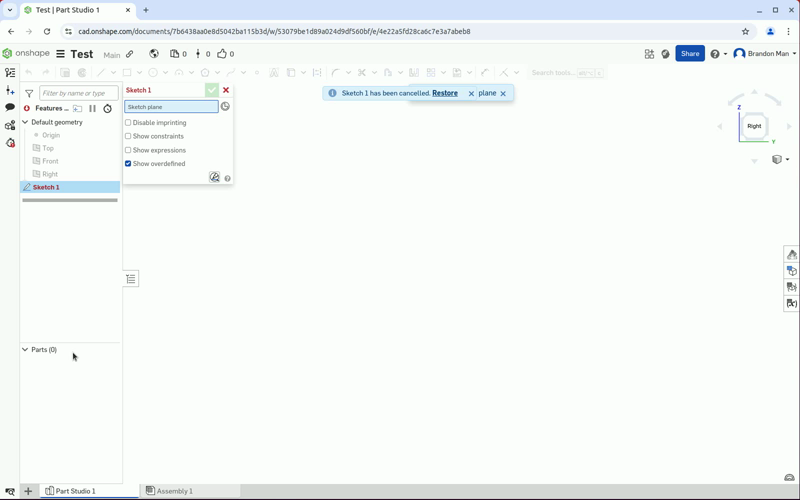
mouse_move(73, 176)
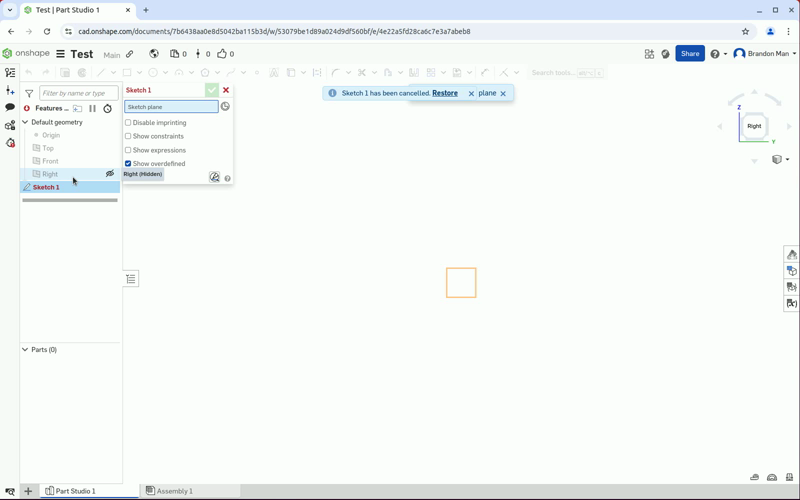
click(73, 176)
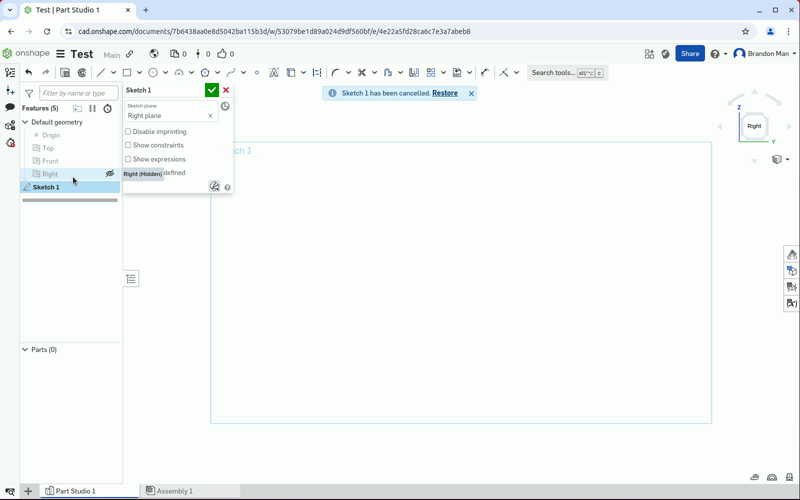
mouse_move(73, 352)
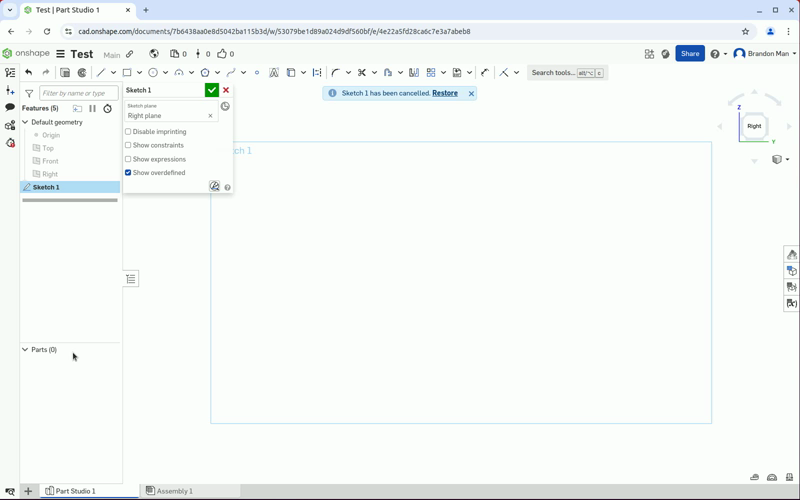
key(y)
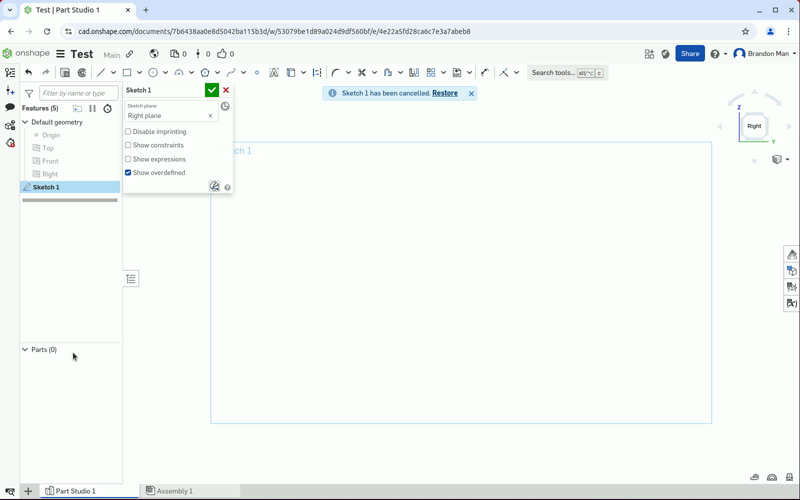
key(l)
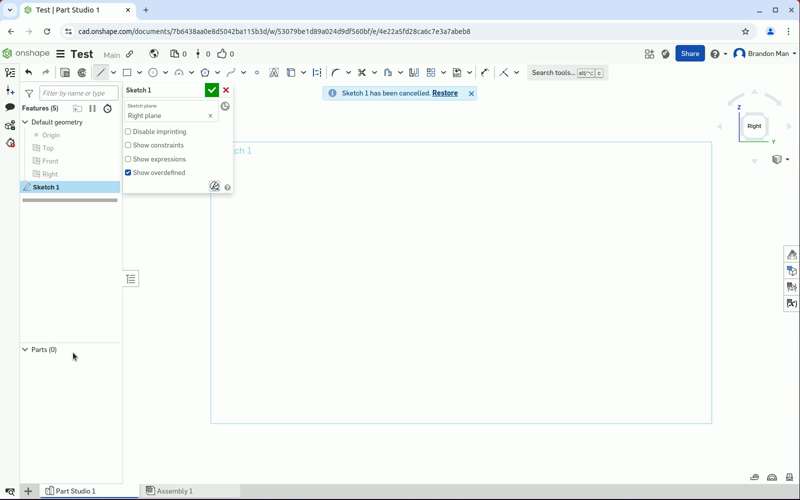
key_down(shift)
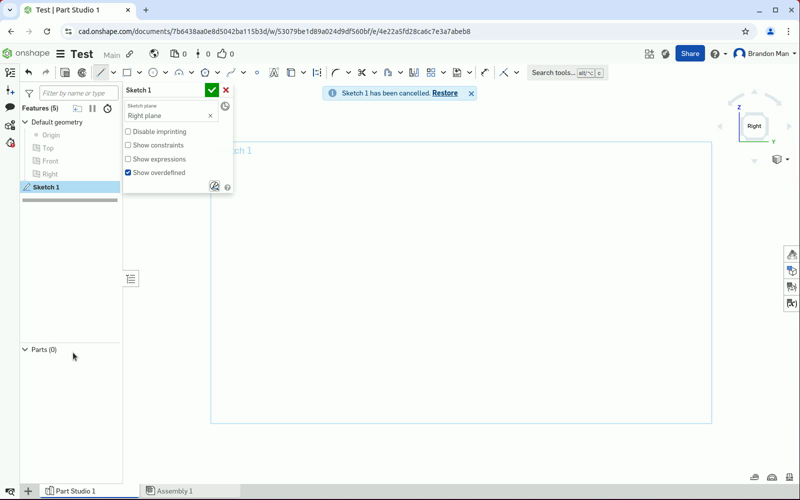
mouse_move(441, 189)
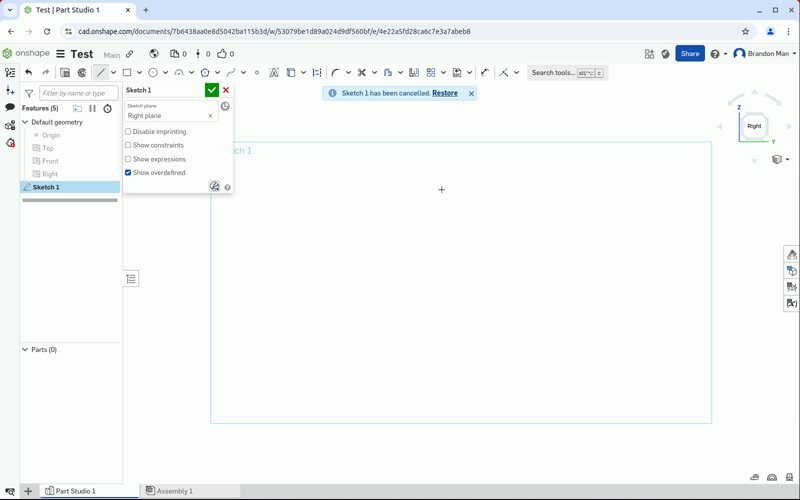
click(441, 189)
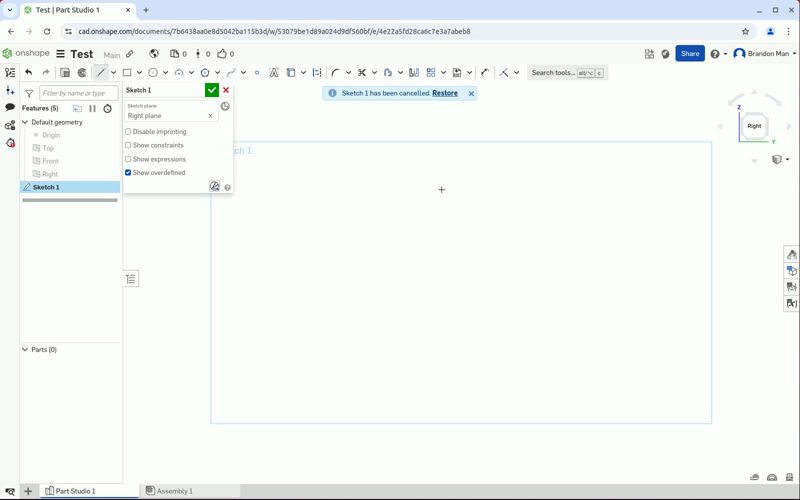
key_up(shift)
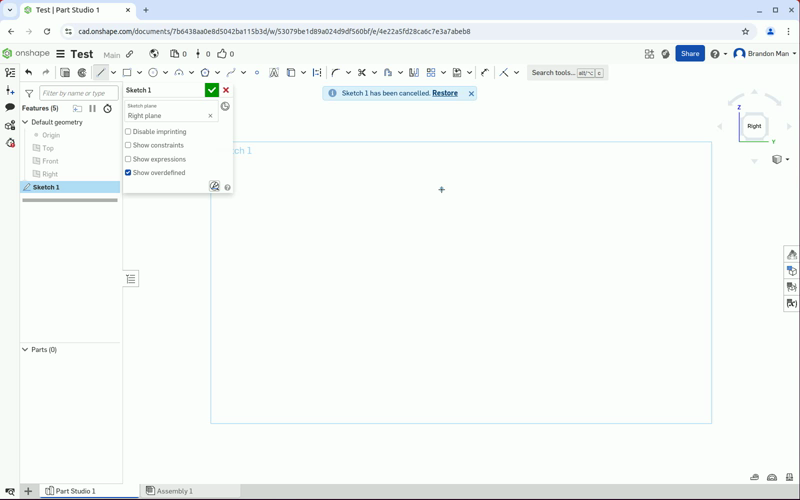
key_down(shift)
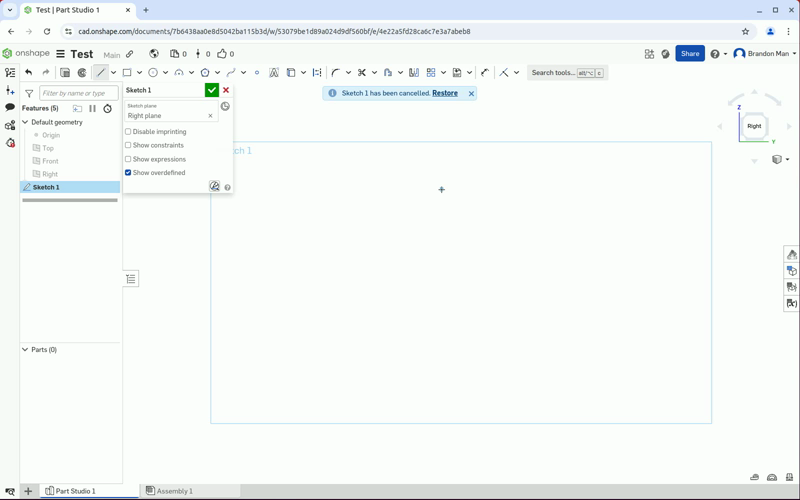
mouse_move(471, 189)
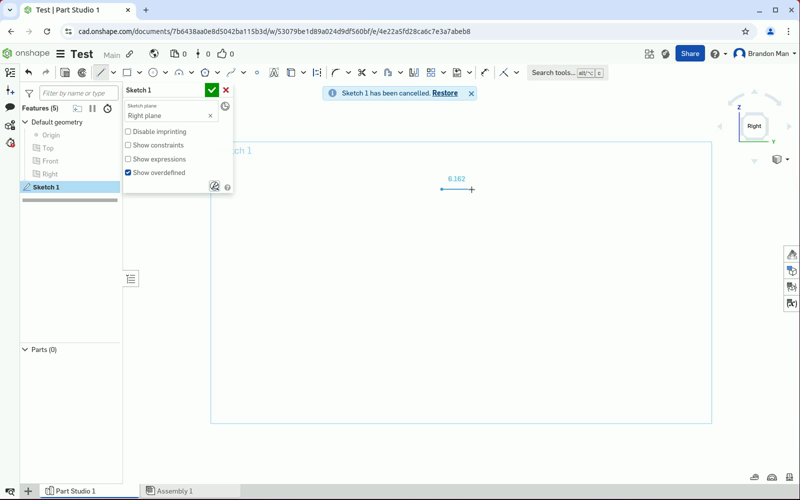
mouse_move(454, 189)
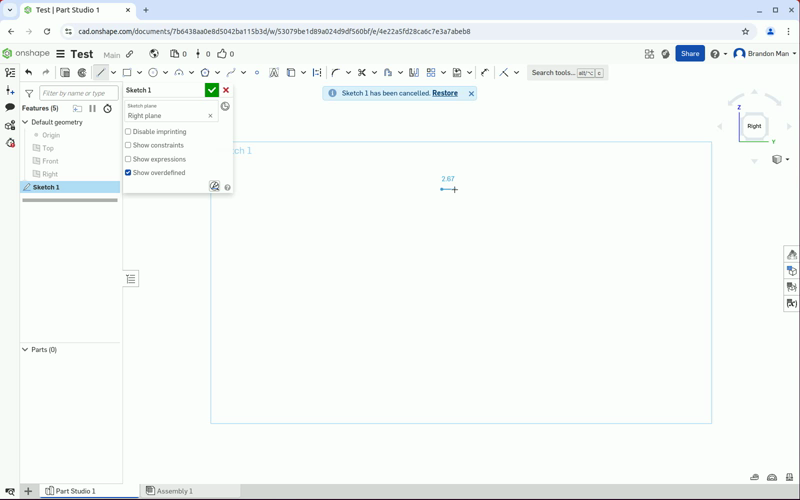
click(454, 189)
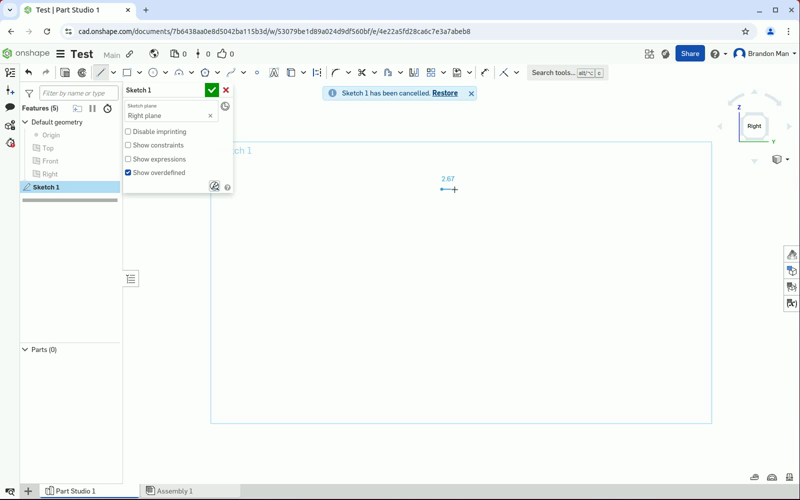
key_up(shift)
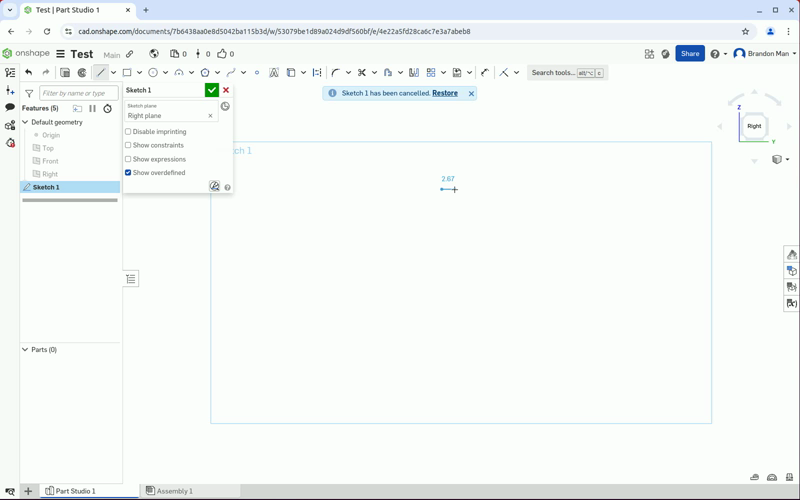
key(esc)
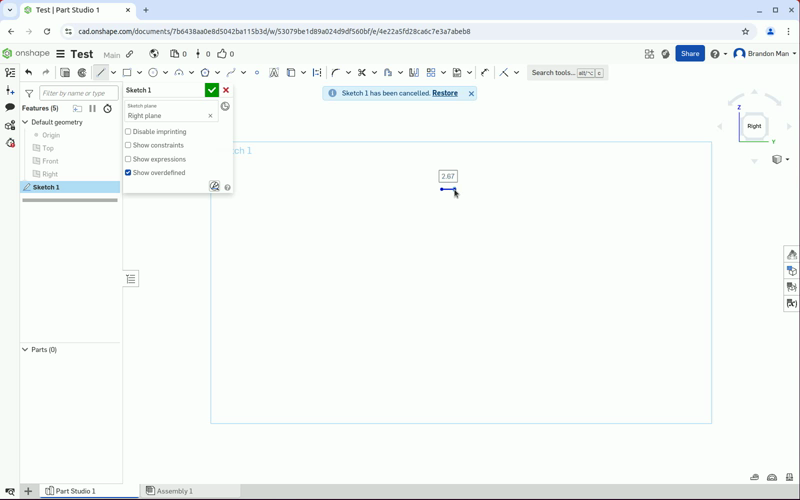
key(a)
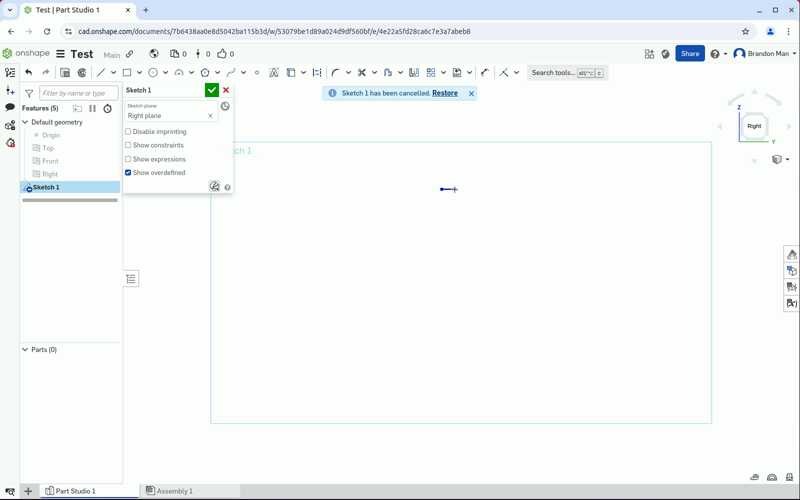
mouse_move(454, 189)
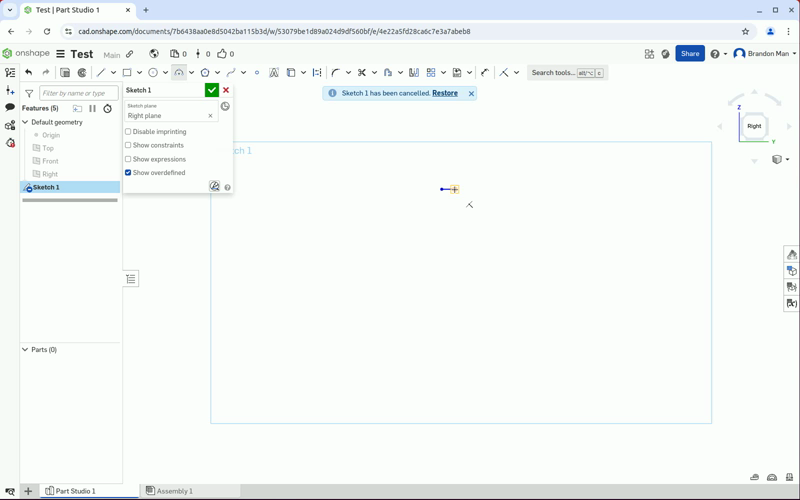
click(454, 189)
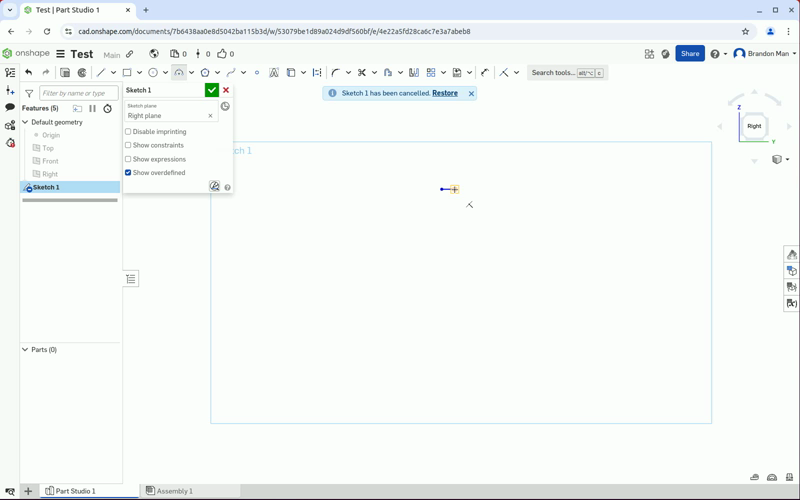
key_down(shift)
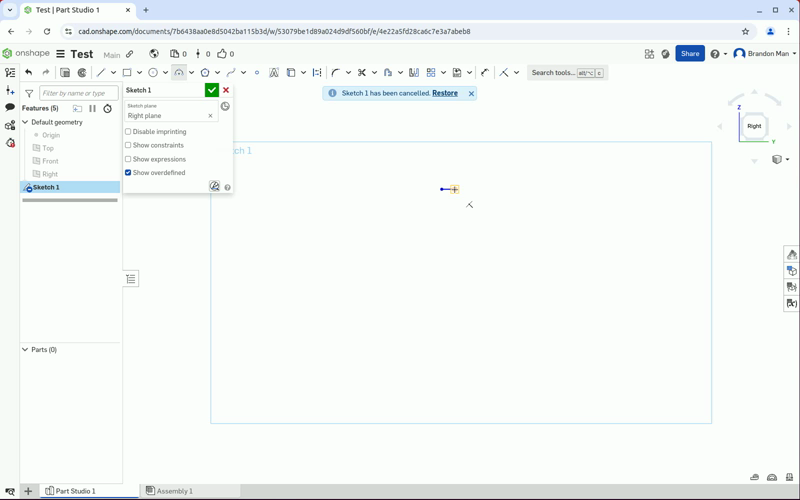
mouse_move(467, 189)
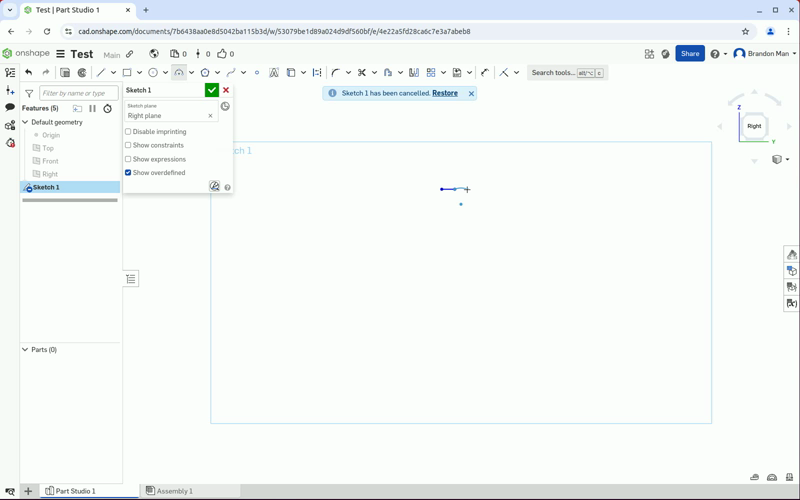
click(467, 189)
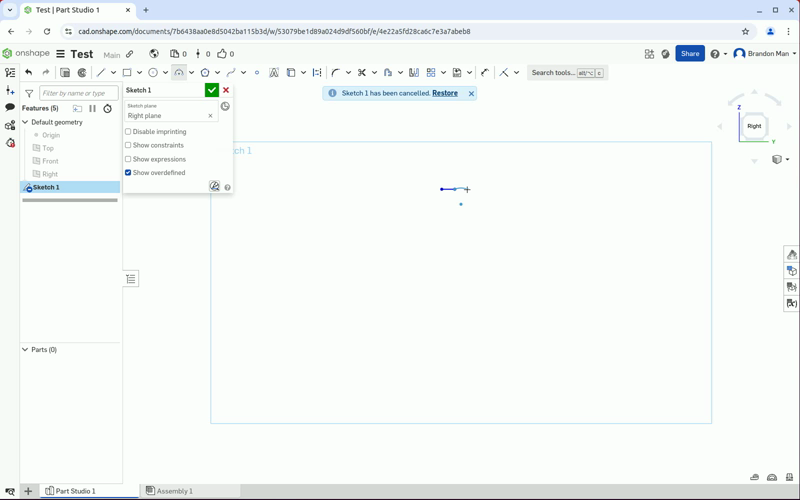
mouse_move(461, 183)
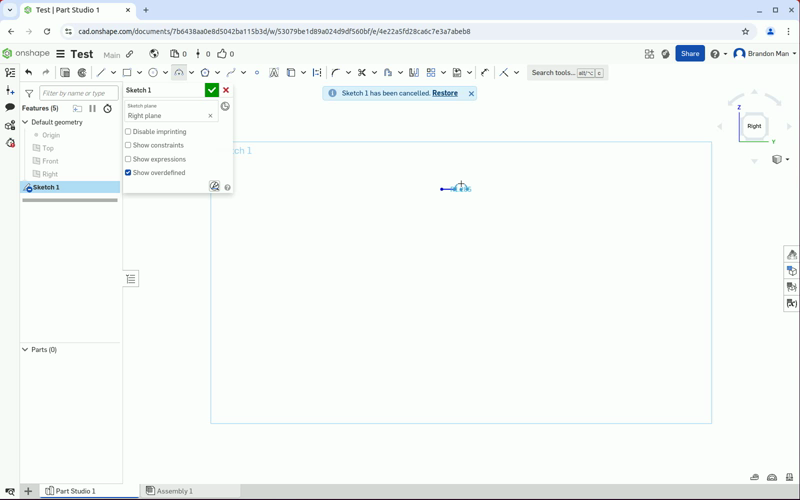
click(461, 183)
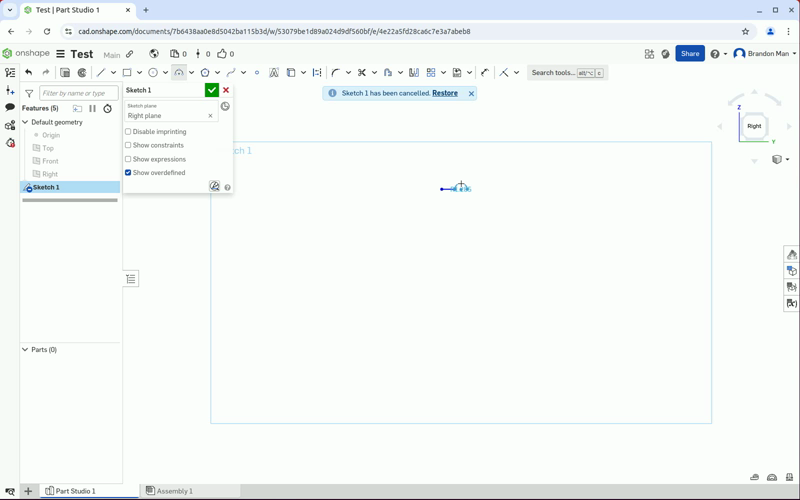
key_up(shift)
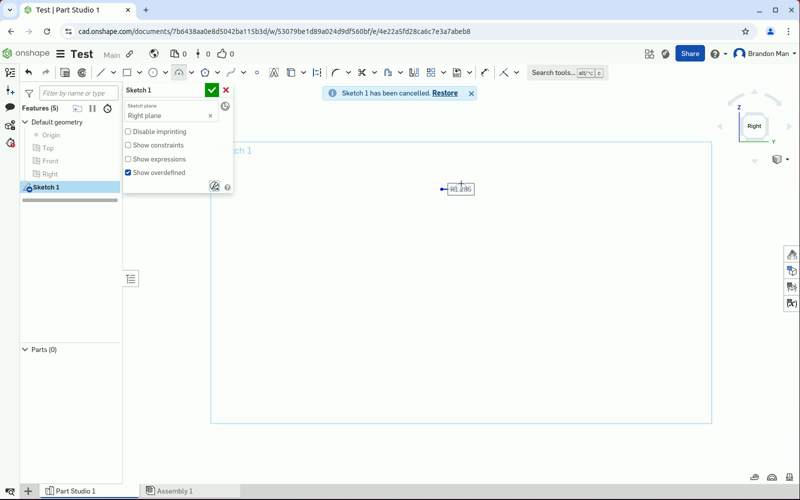
key(esc)
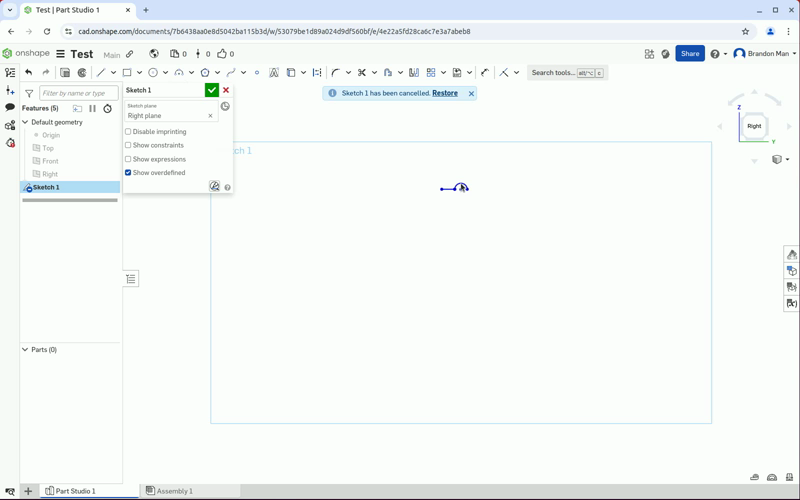
key(l)
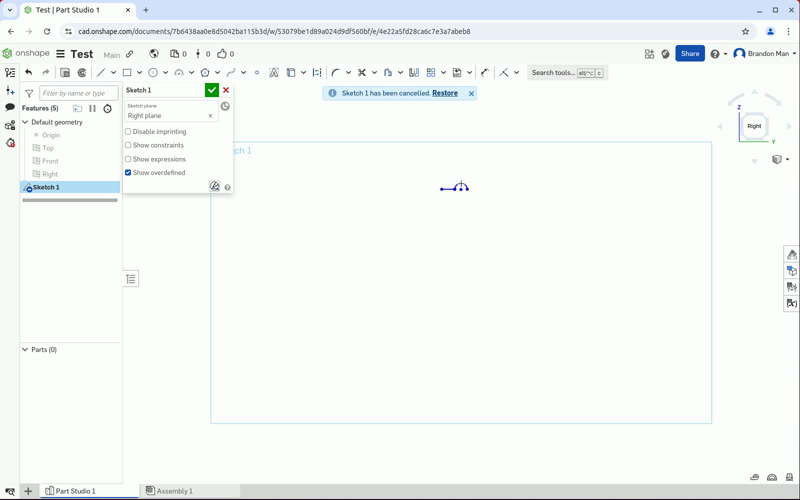
mouse_move(467, 189)
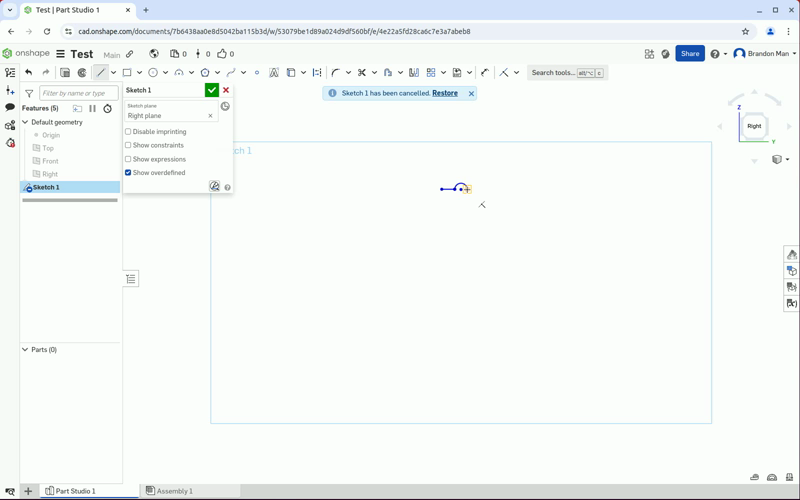
click(467, 189)
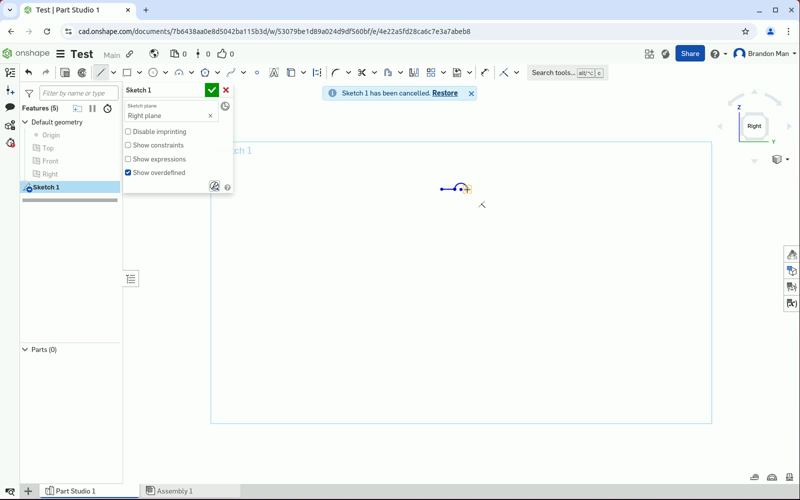
key_down(shift)
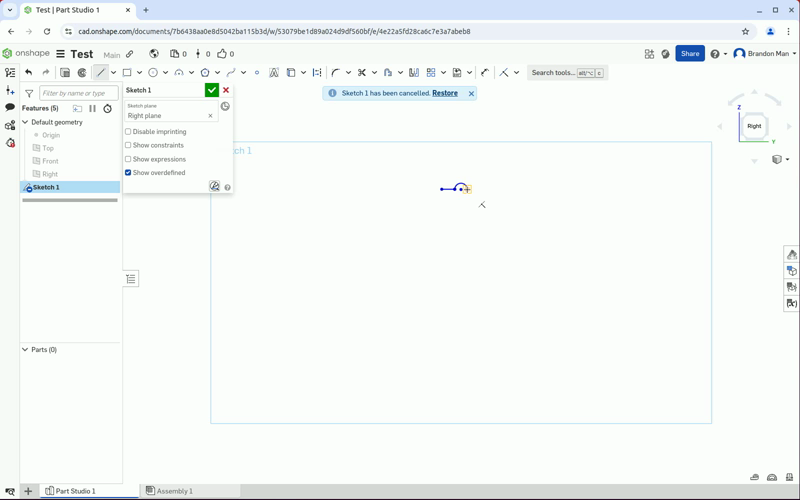
mouse_move(497, 189)
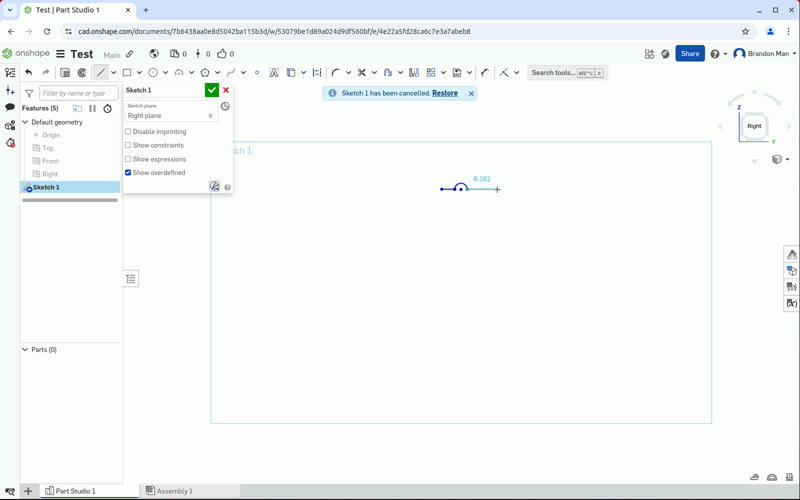
mouse_move(480, 189)
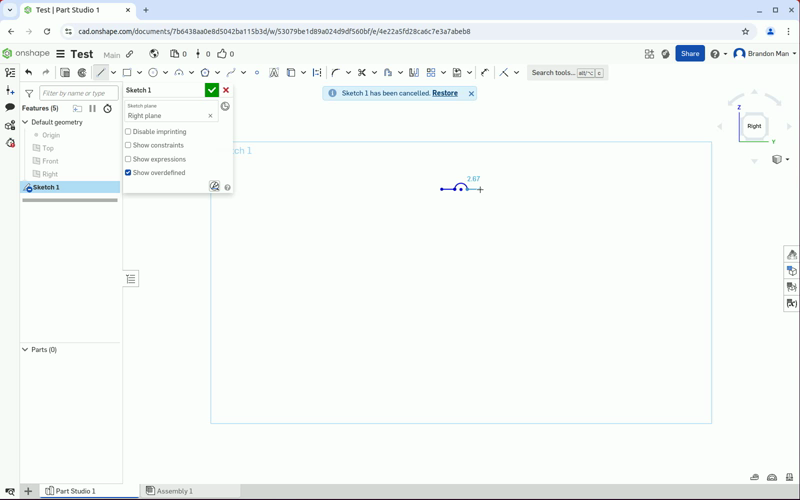
click(480, 189)
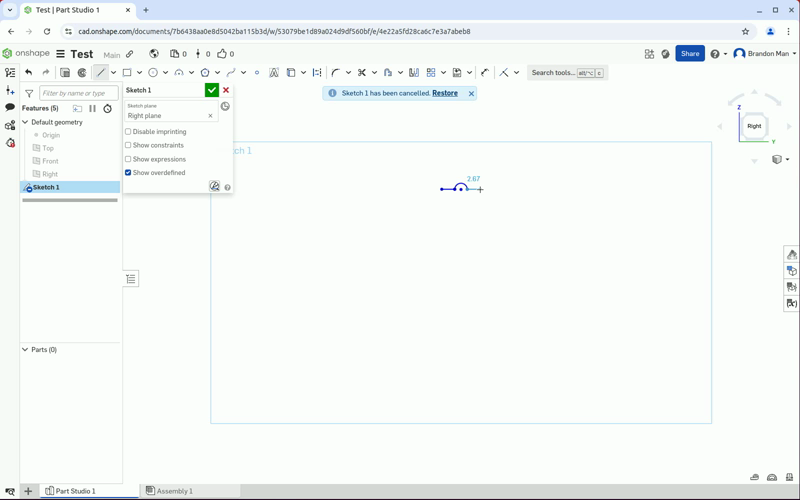
key_up(shift)
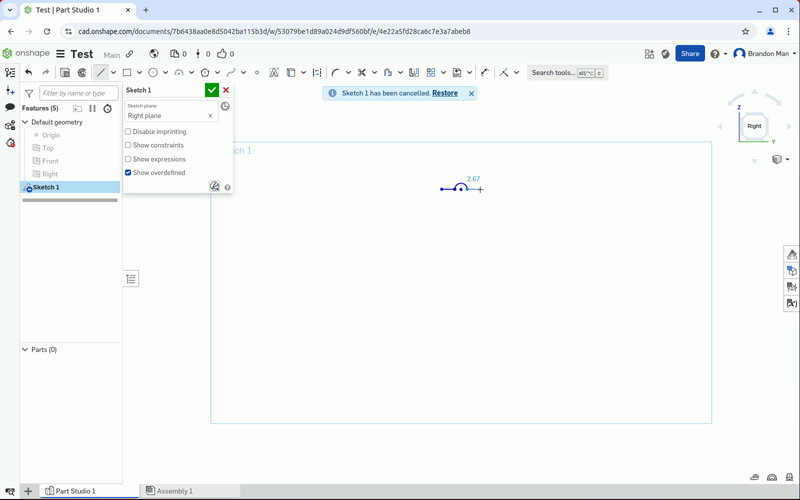
key(esc)
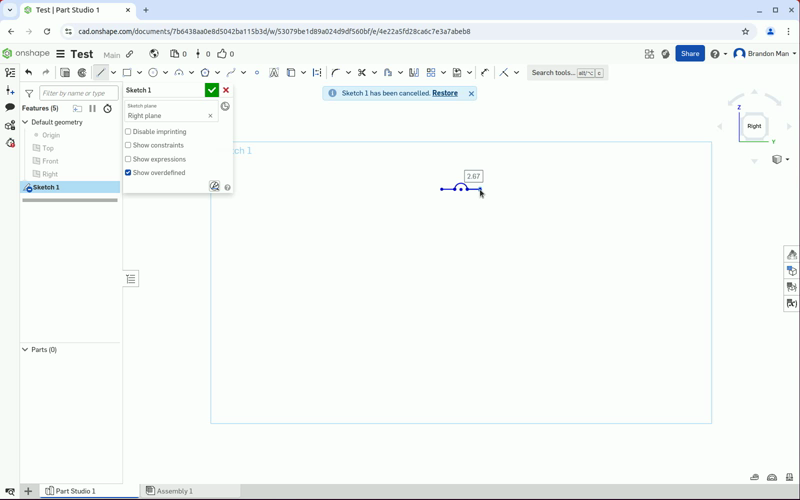
key(a)
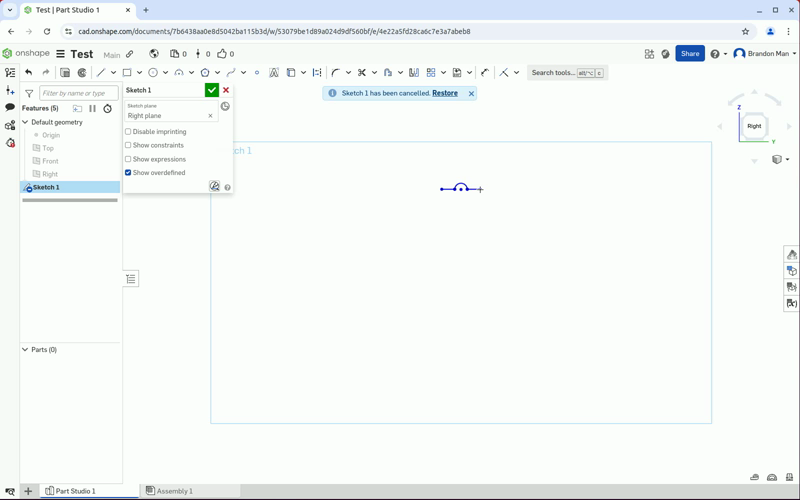
mouse_move(480, 189)
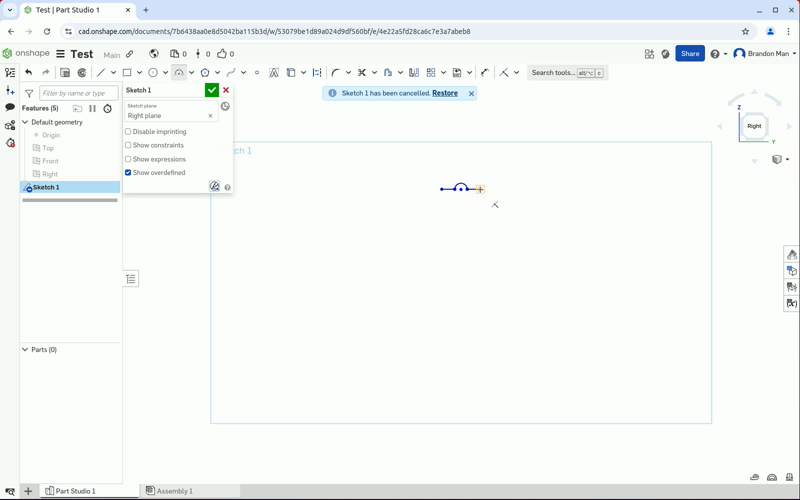
click(480, 189)
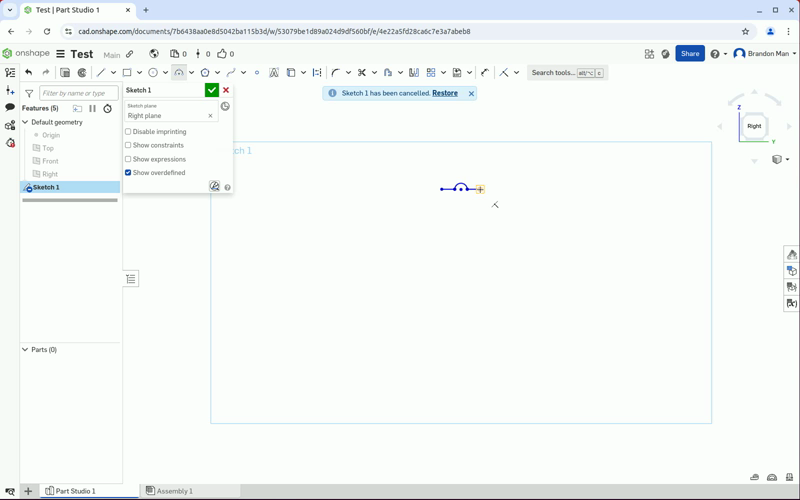
mouse_move(441, 189)
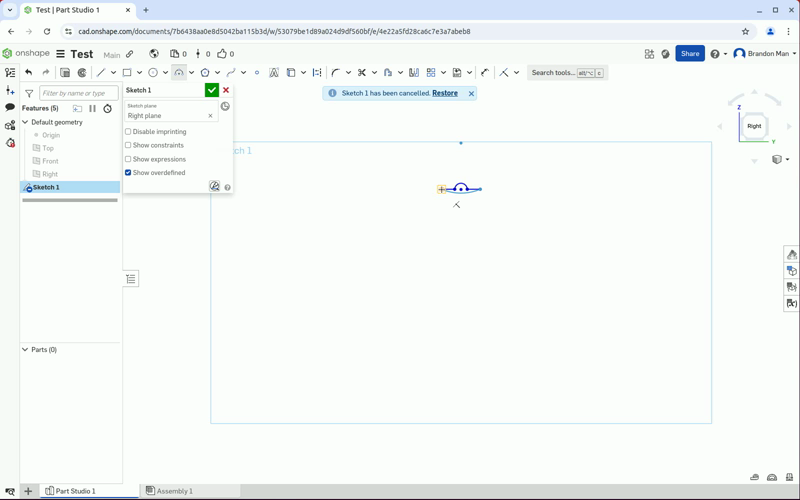
click(441, 189)
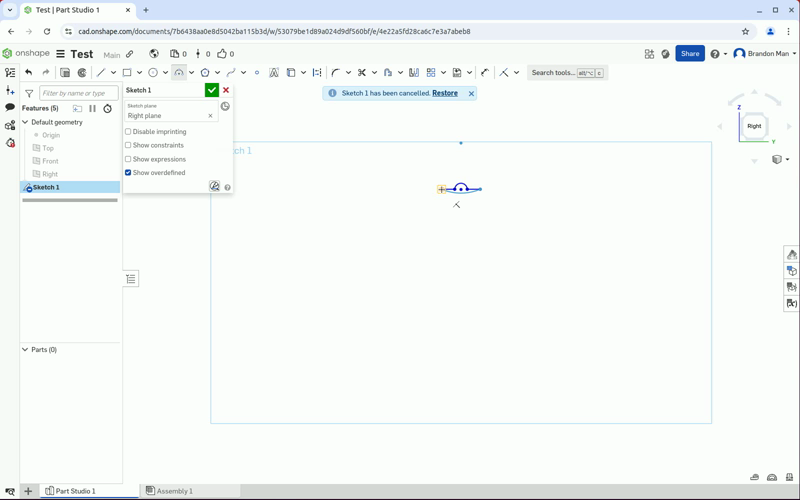
key_down(shift)
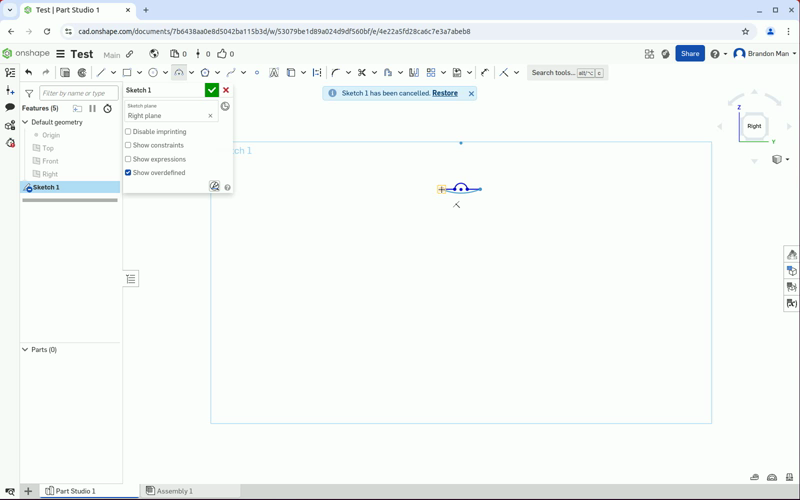
mouse_move(461, 170)
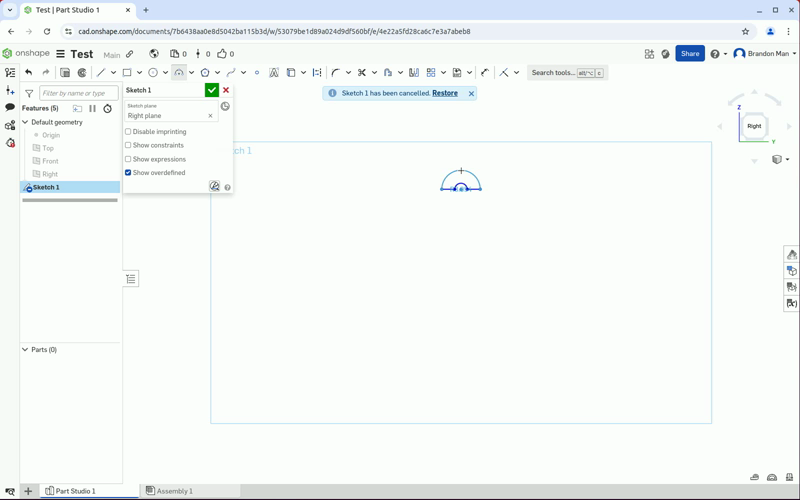
click(461, 170)
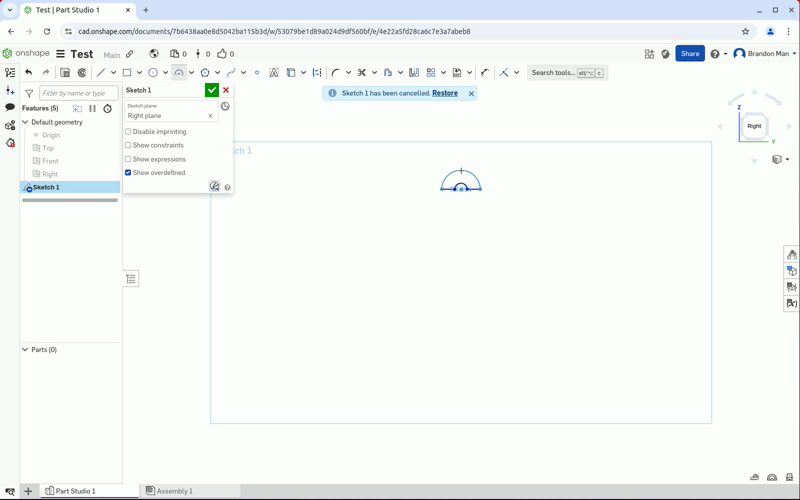
key_up(shift)
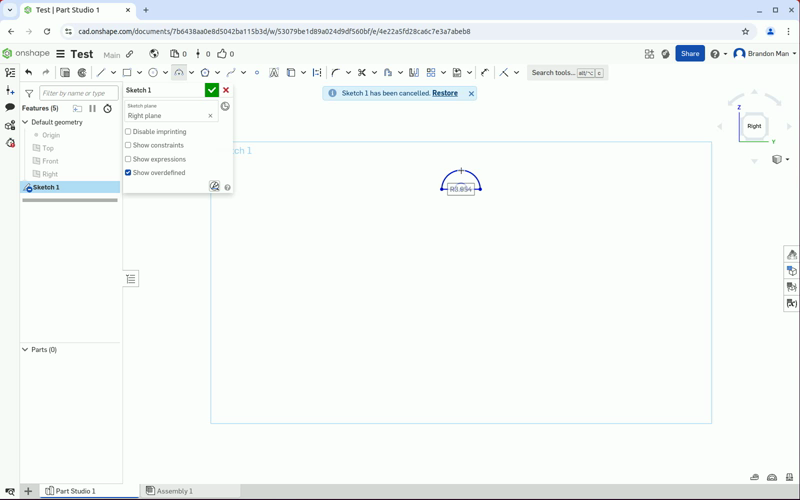
key(esc)
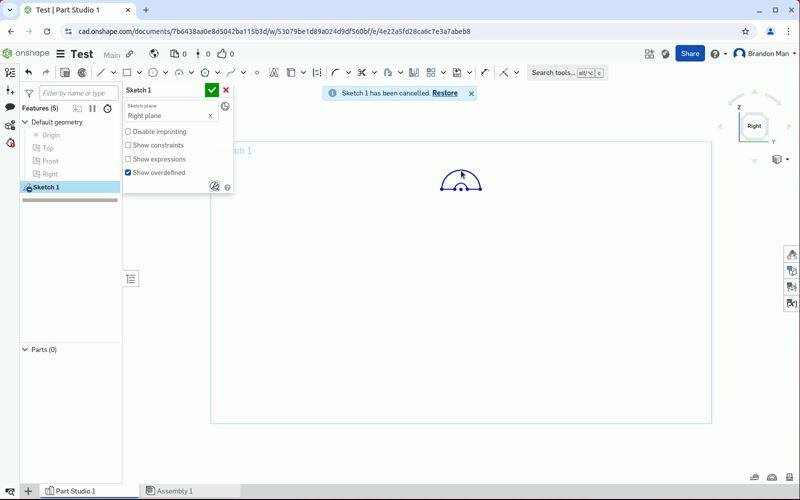
mouse_move(464, 181)
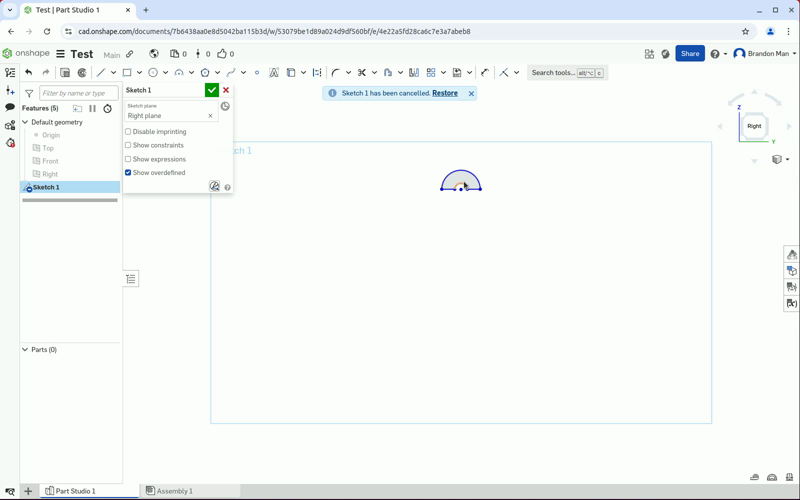
scroll(6)
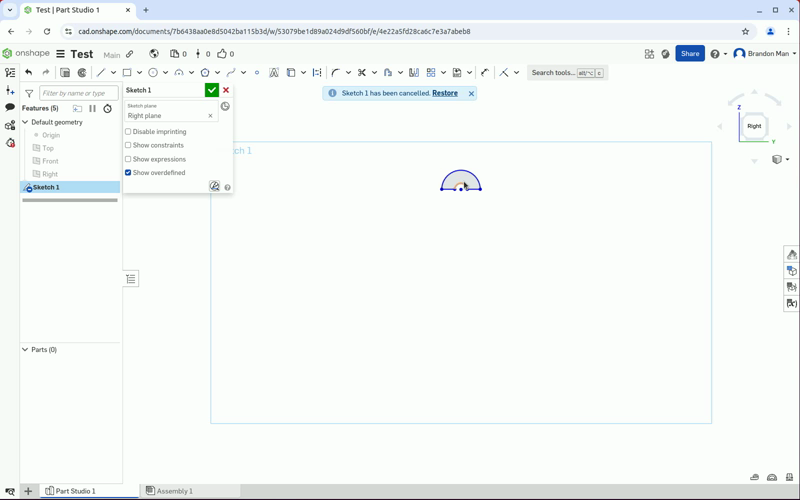
scroll(6)
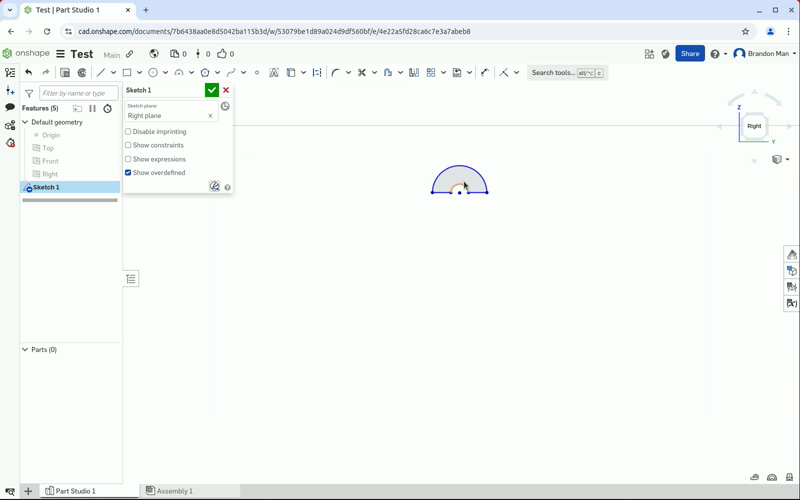
scroll(6)
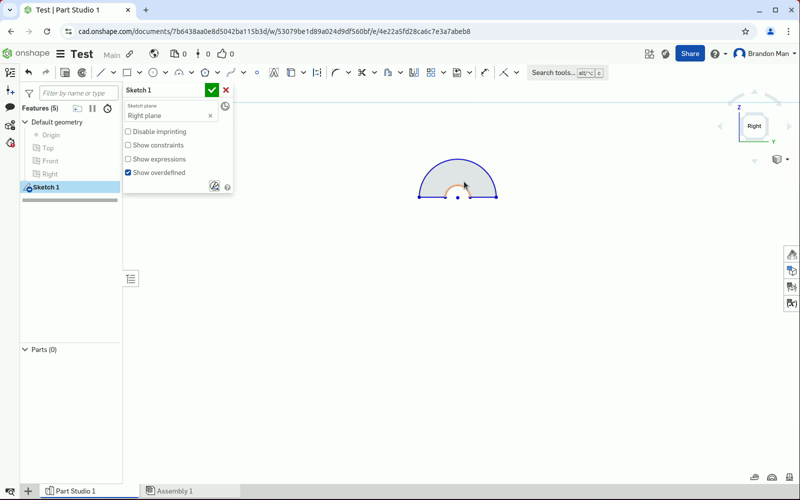
scroll(6)
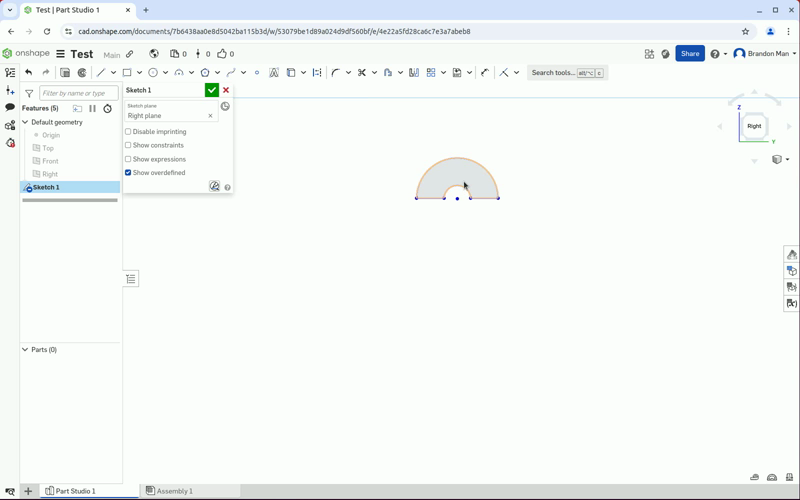
scroll(6)
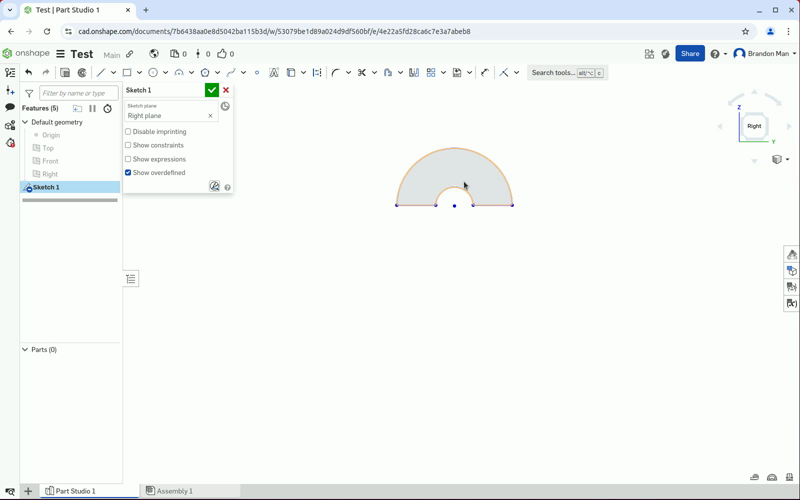
scroll(6)
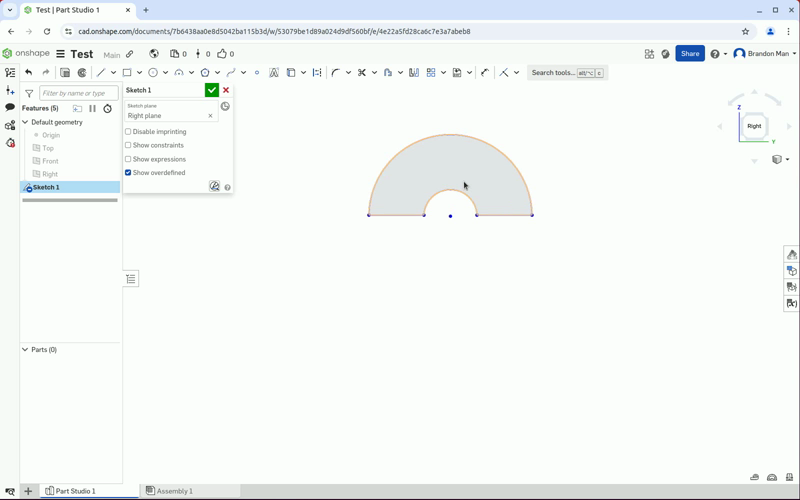
scroll(6)
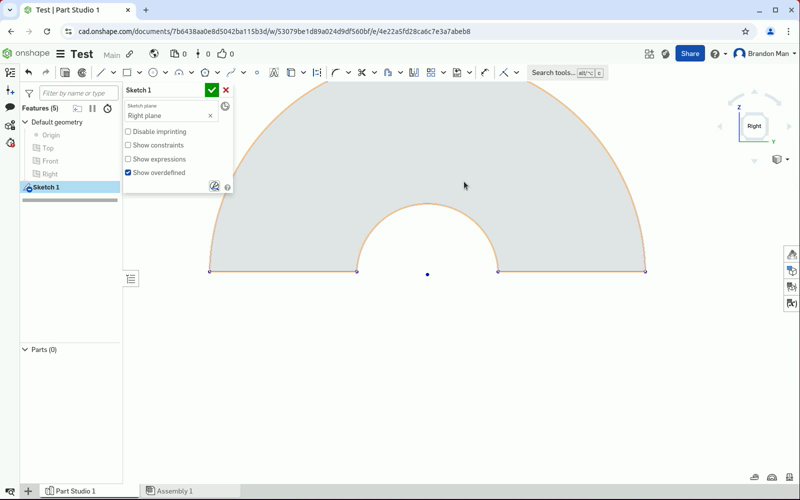
click(464, 181)
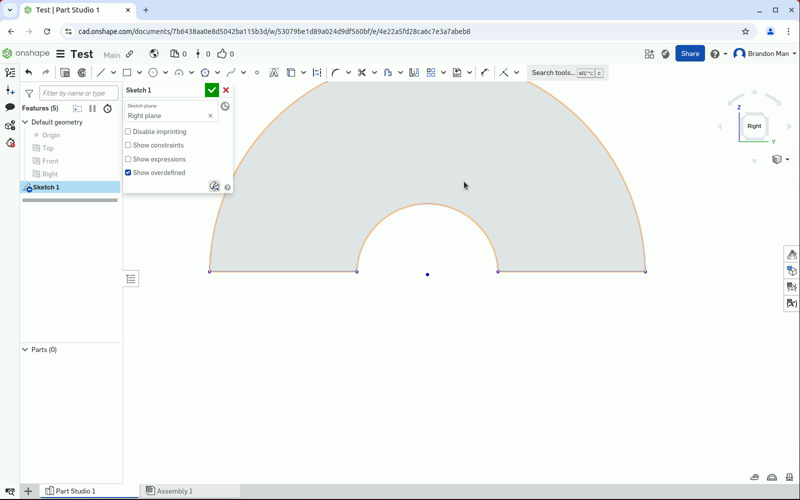
scroll(-6)
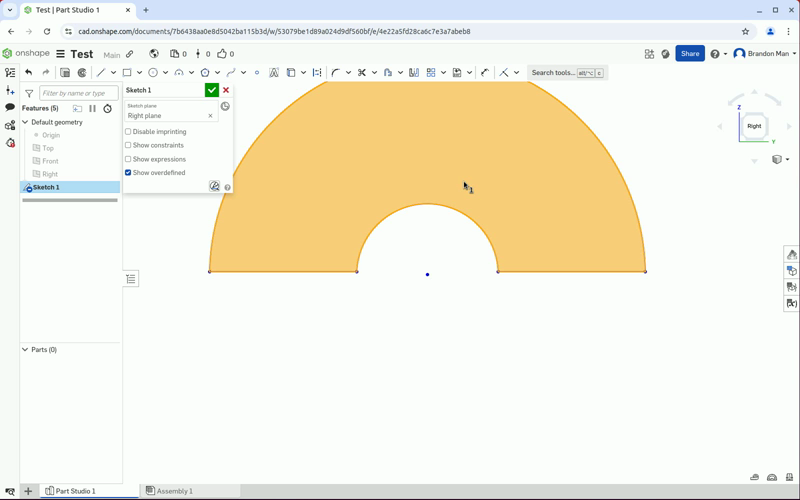
scroll(-6)
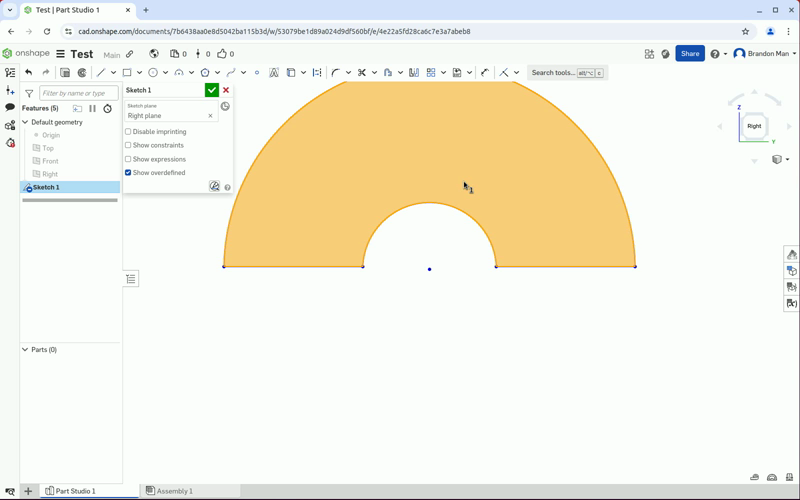
scroll(-6)
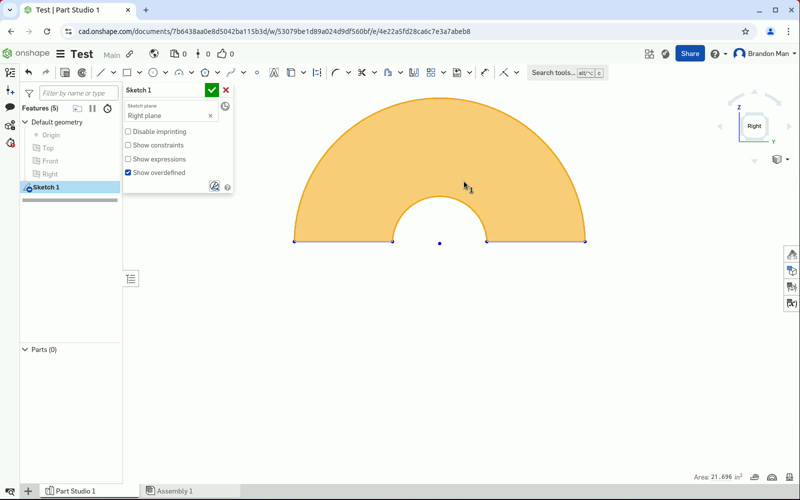
scroll(-6)
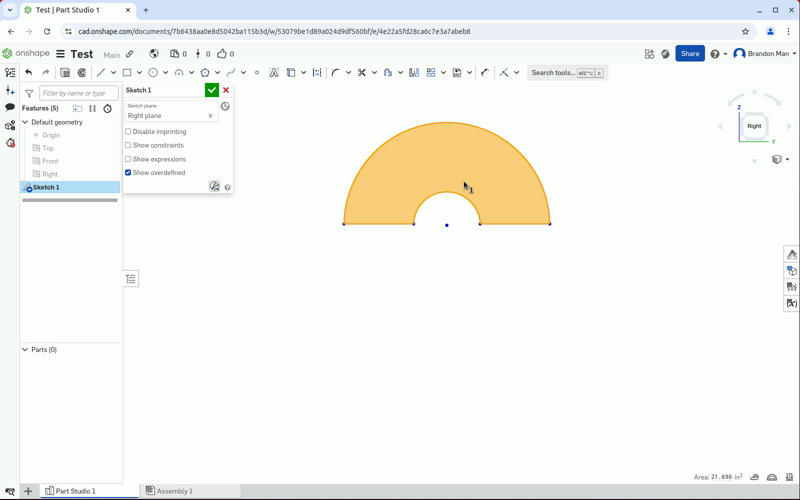
scroll(-6)
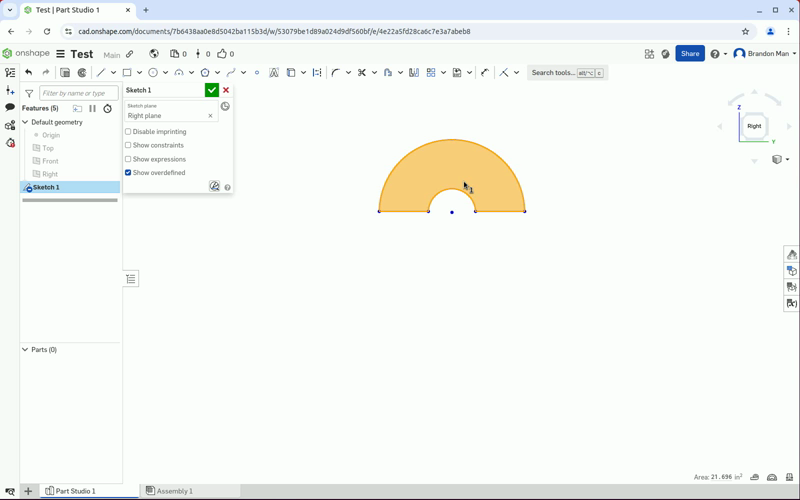
scroll(-6)
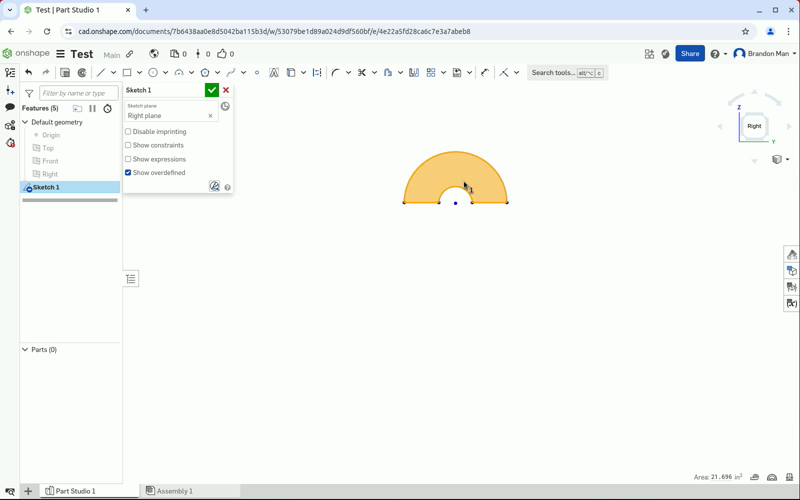
scroll(-6)
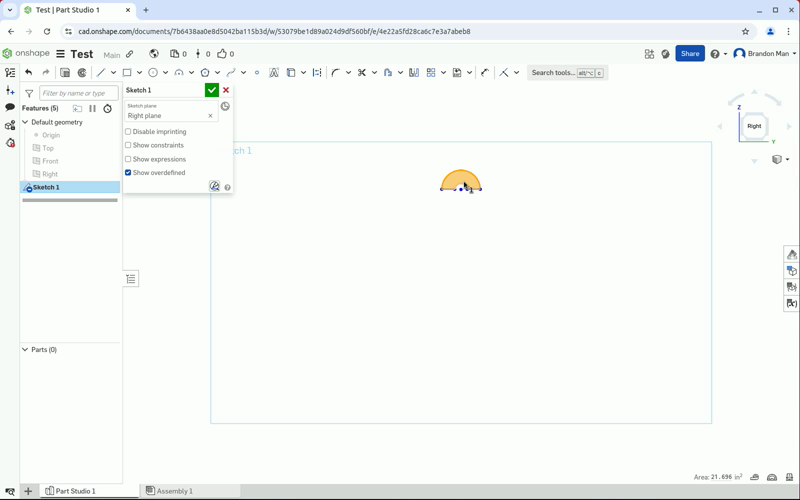
mouse_move(73, 352)
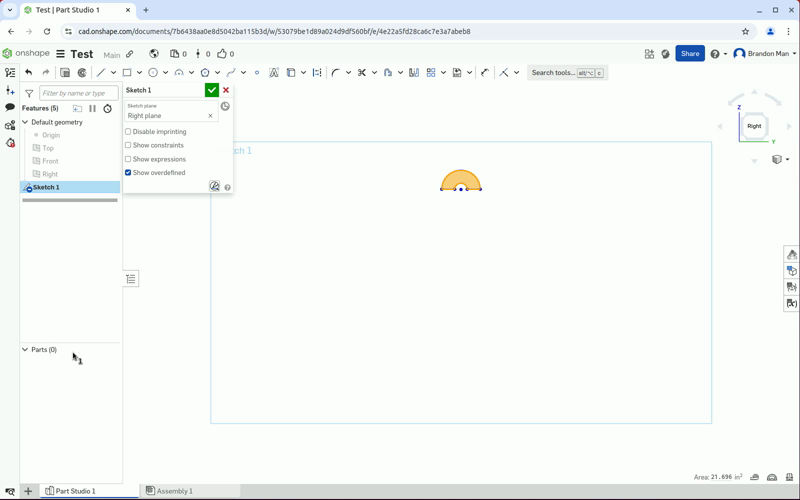
key(shift+y)
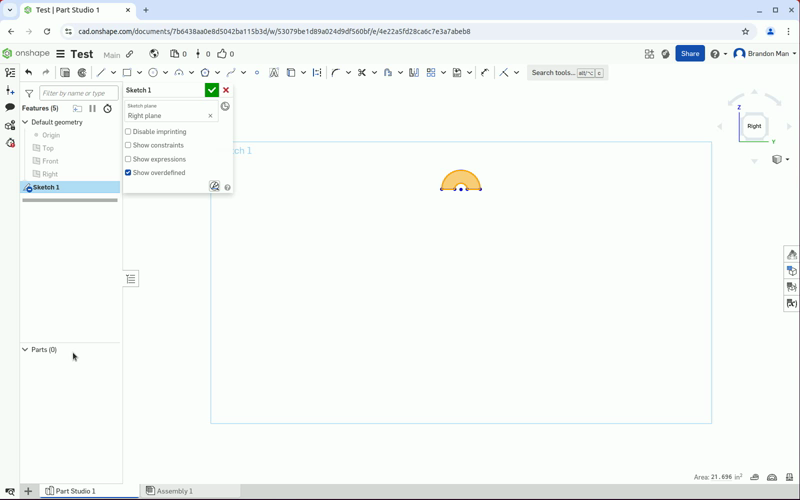
key(shift+e)
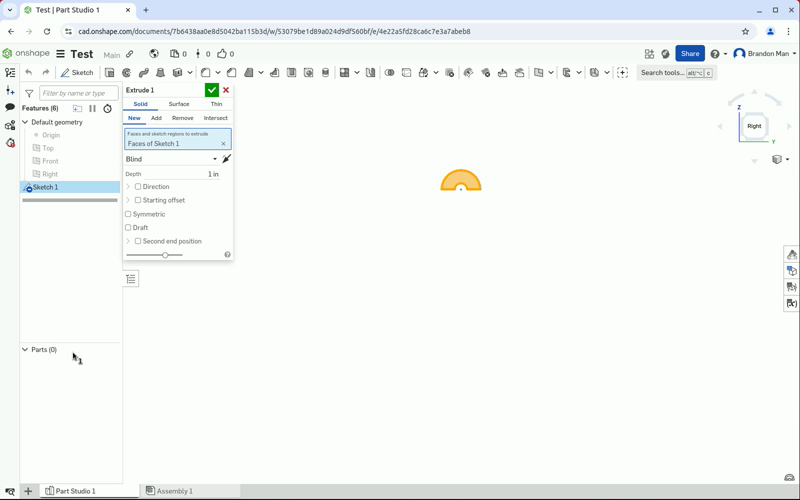
mouse_move(143, 106)
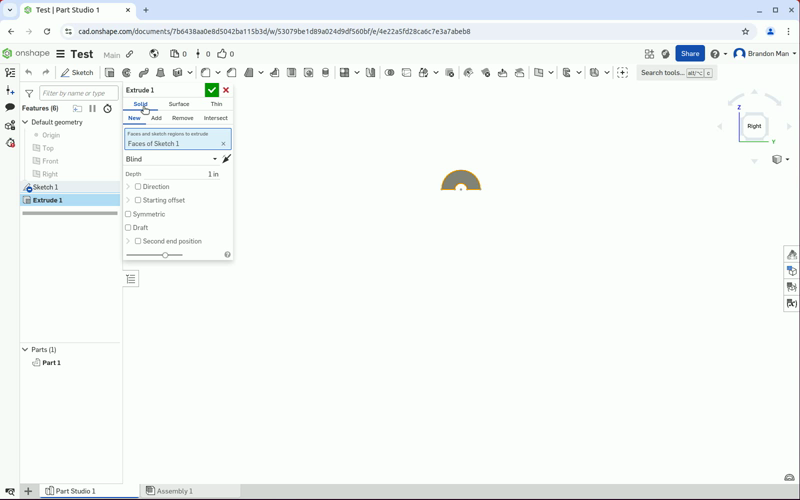
click(143, 106)
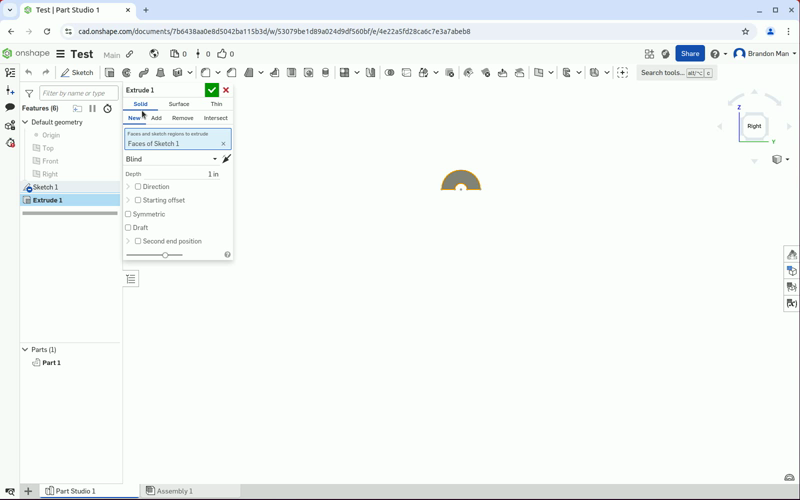
mouse_move(137, 120)
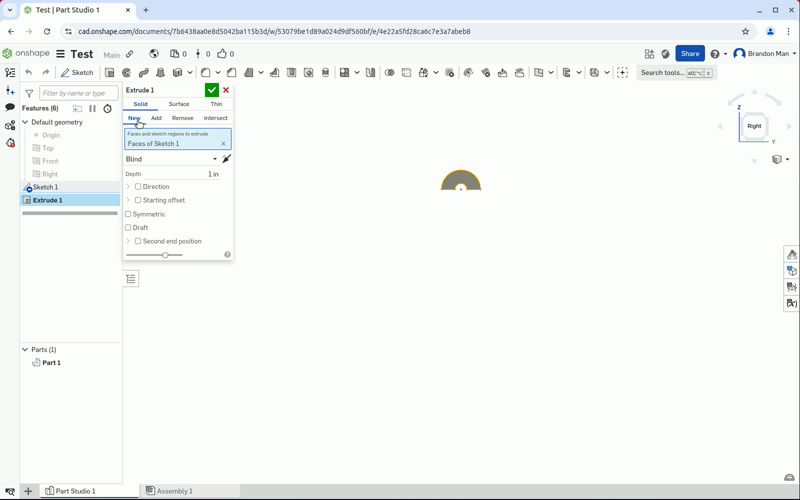
click(137, 120)
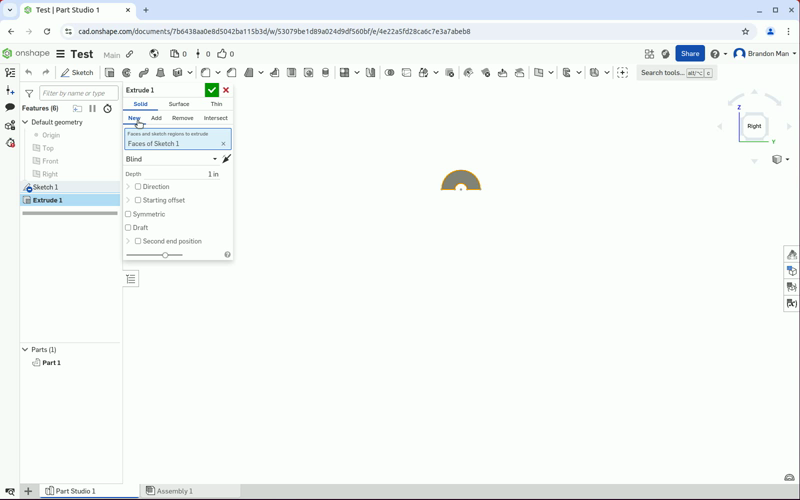
key(tab, 4)
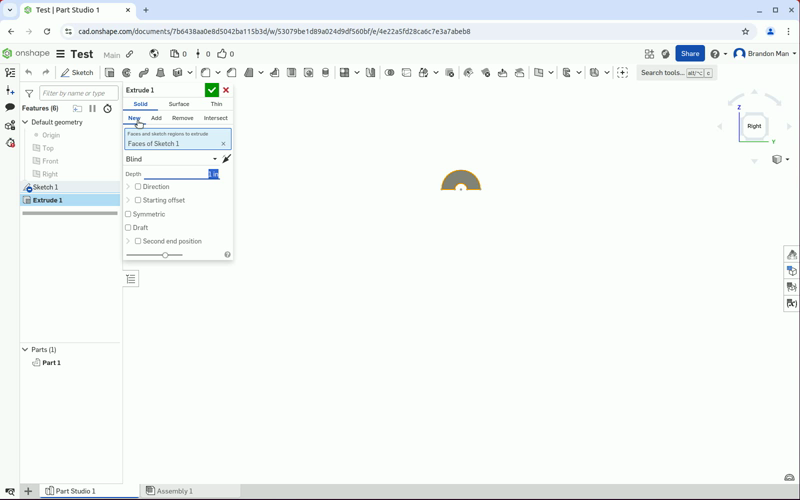
text(2.648)
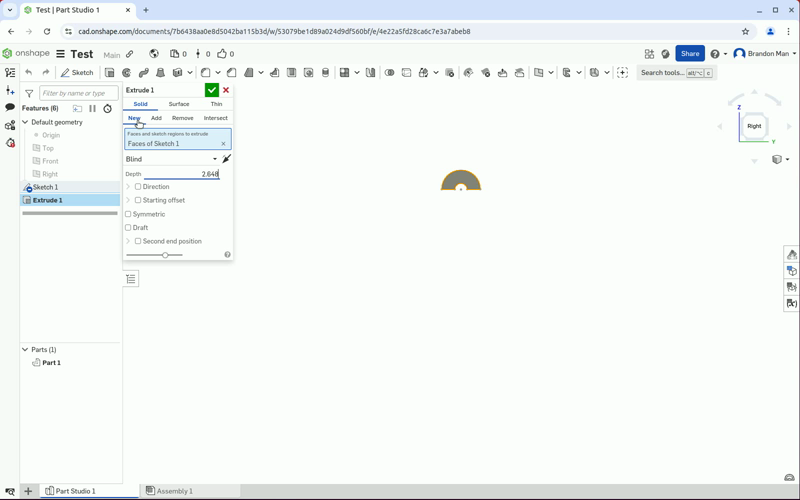
key(enter)
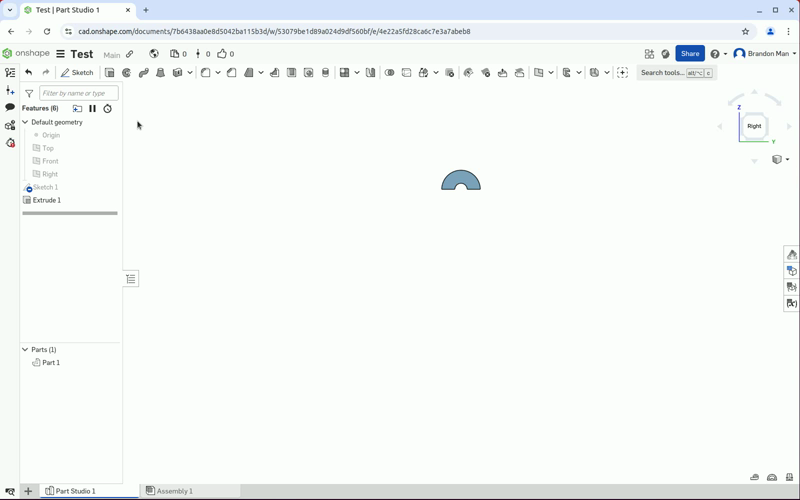
key(shift+h)
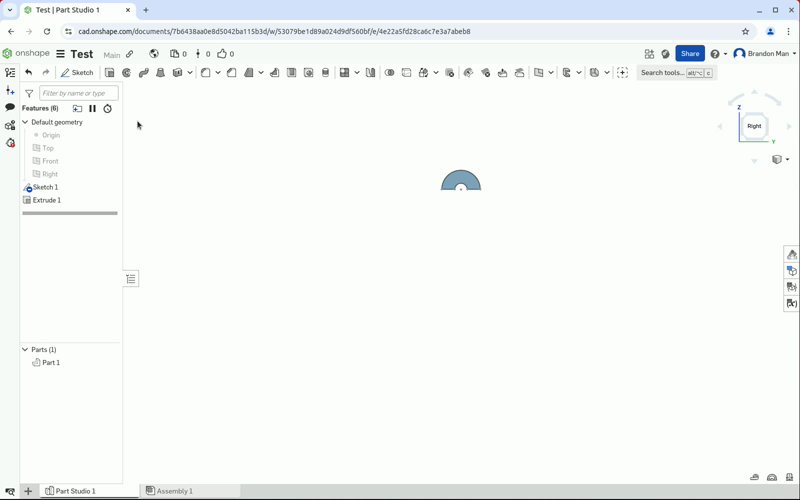
key(shift+h)
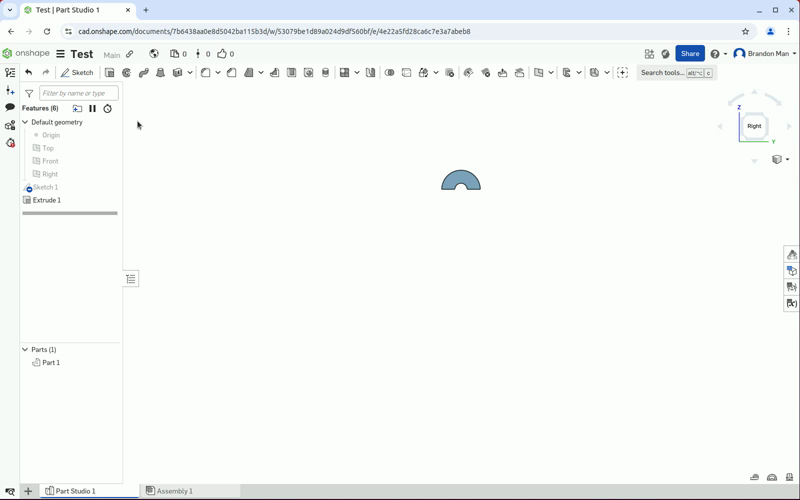
mouse_move(73, 189)
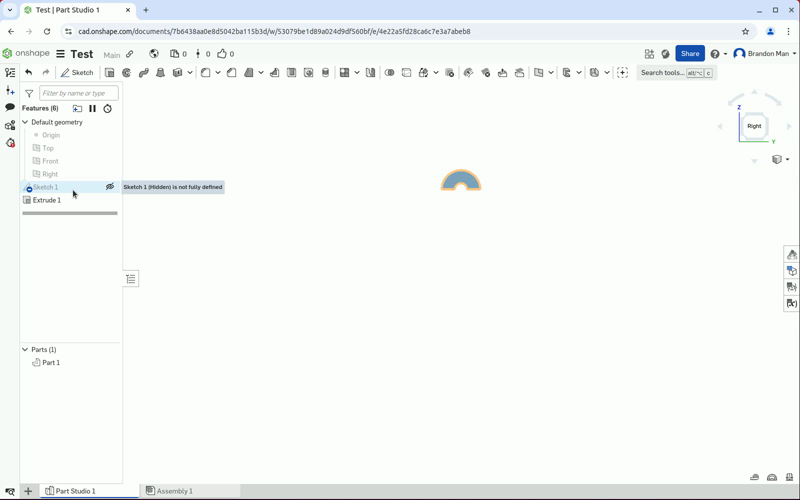
click(73, 189)
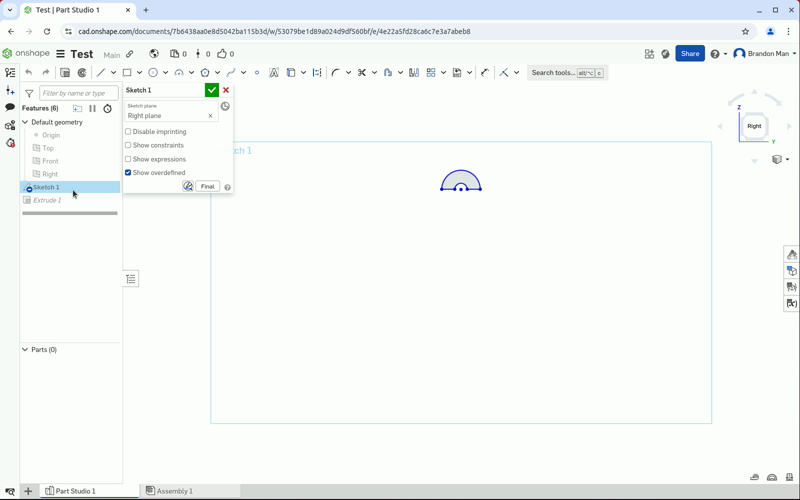
mouse_move(229, 92)
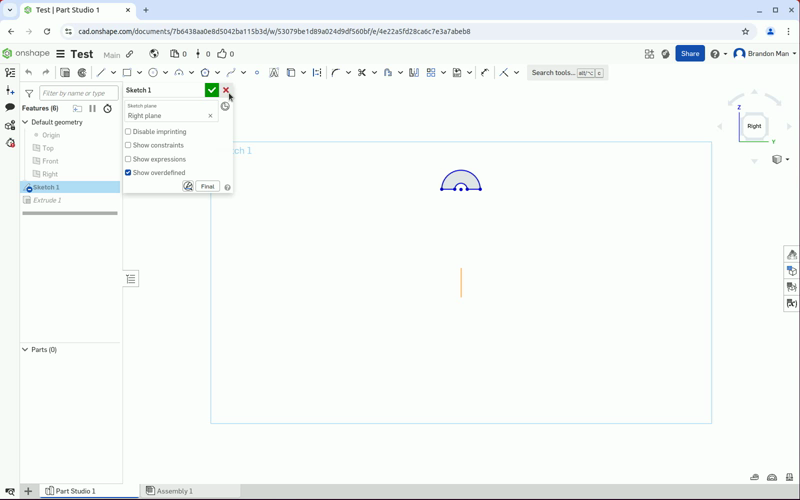
click(229, 92)
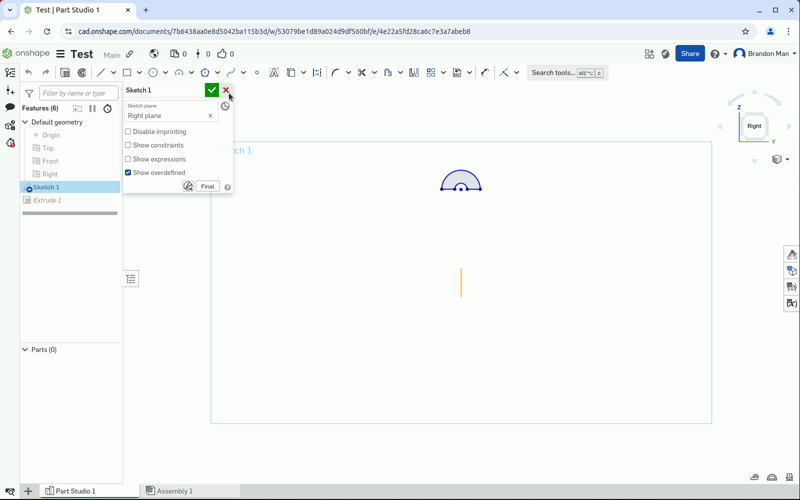
key(shift+s)
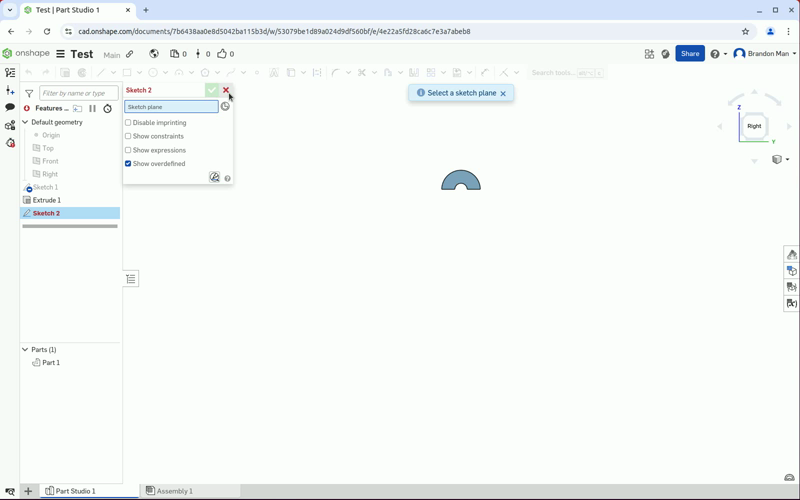
mouse_move(73, 176)
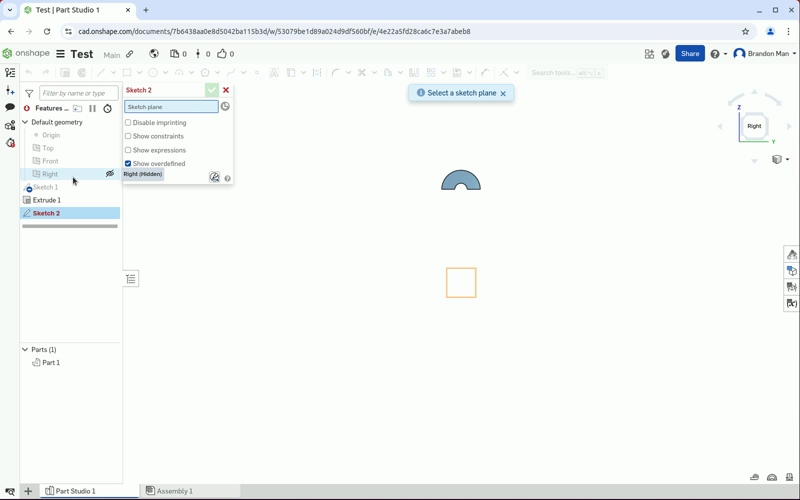
click(73, 176)
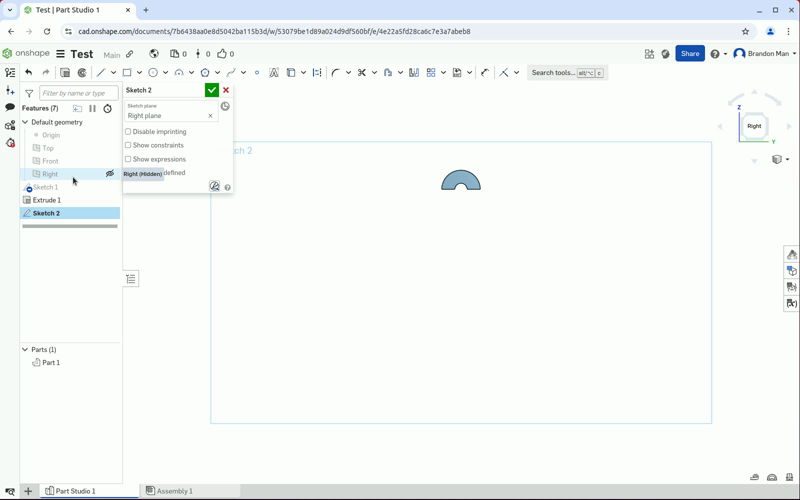
mouse_move(73, 352)
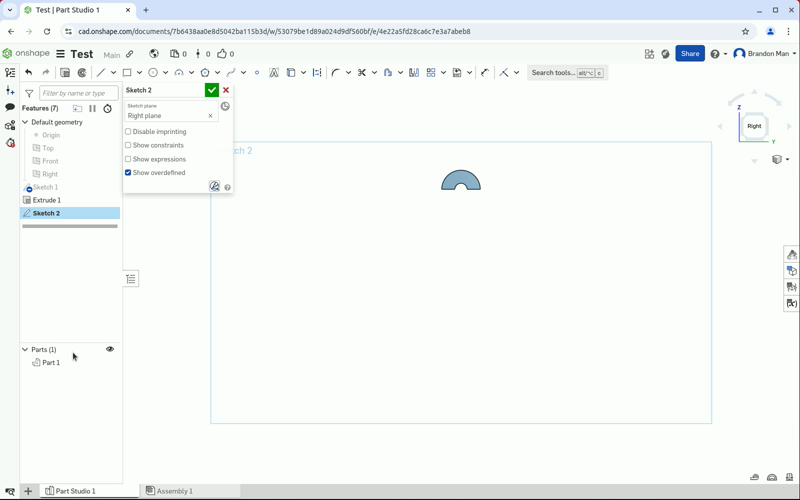
key(y)
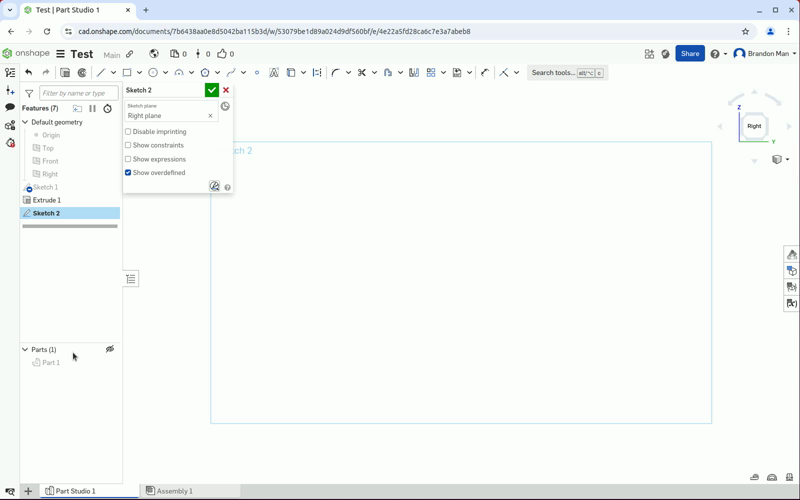
key(a)
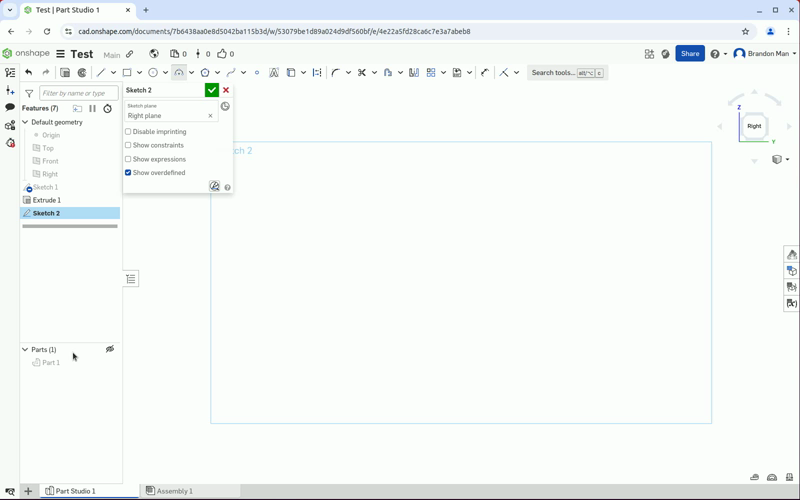
key_down(shift)
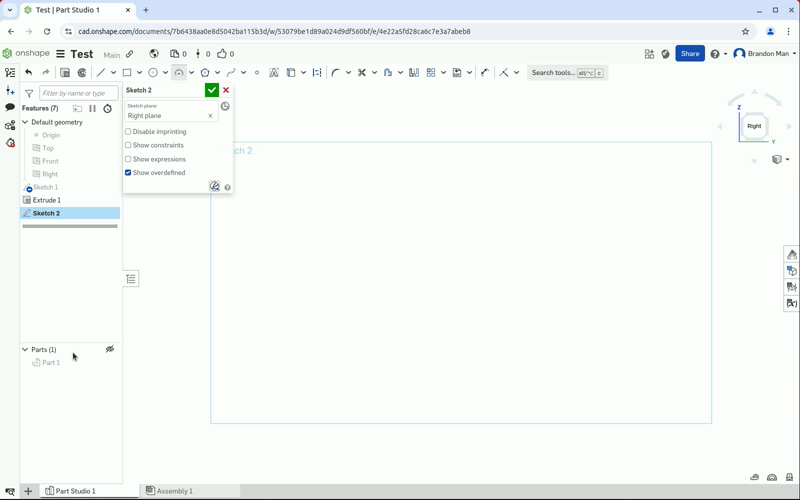
mouse_move(441, 282)
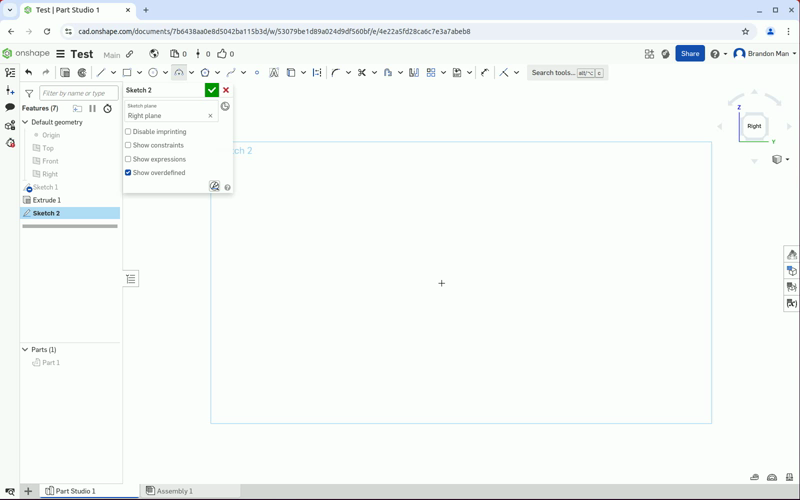
click(441, 282)
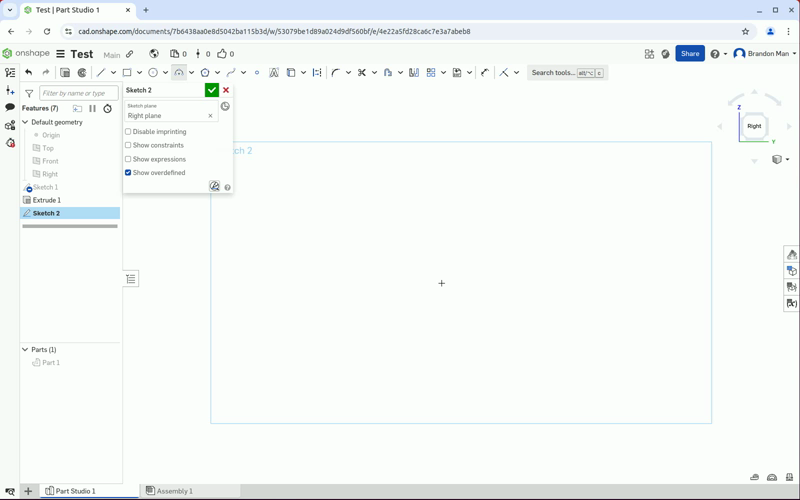
key_up(shift)
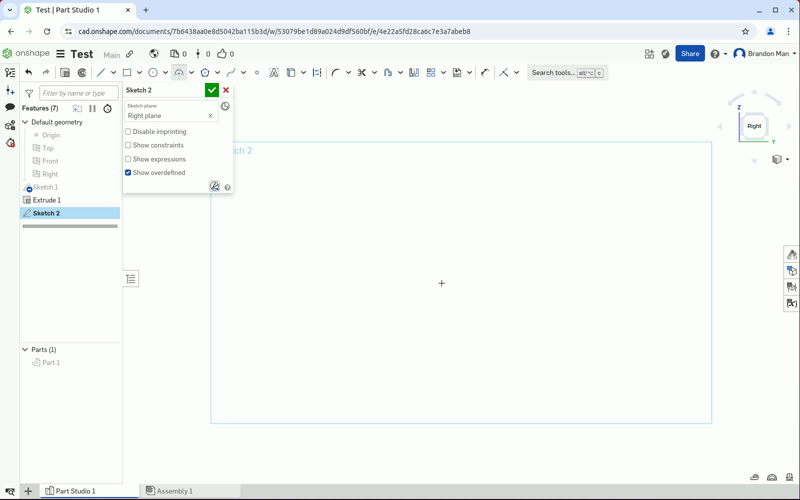
key_down(shift)
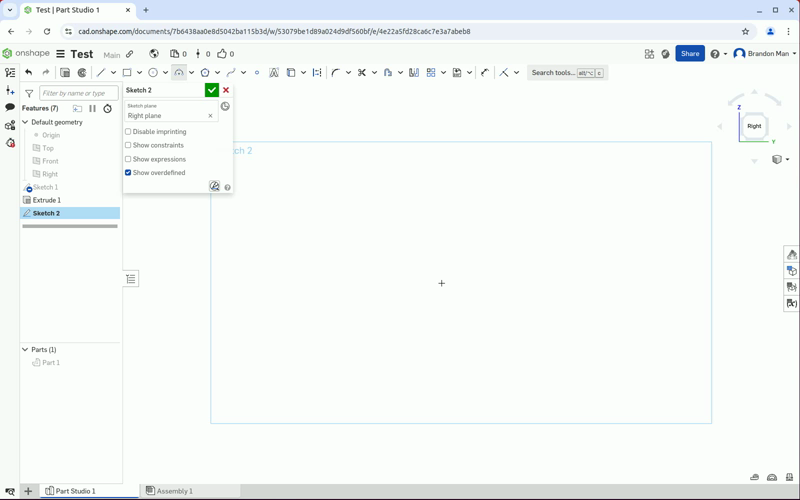
mouse_move(479, 282)
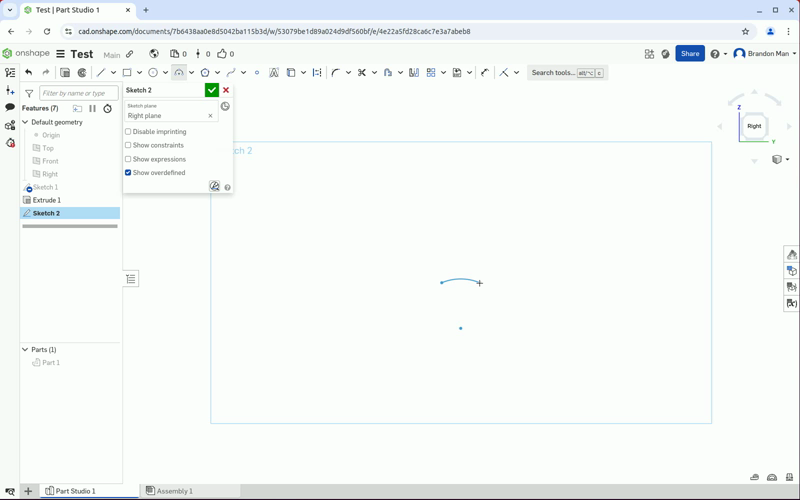
click(479, 282)
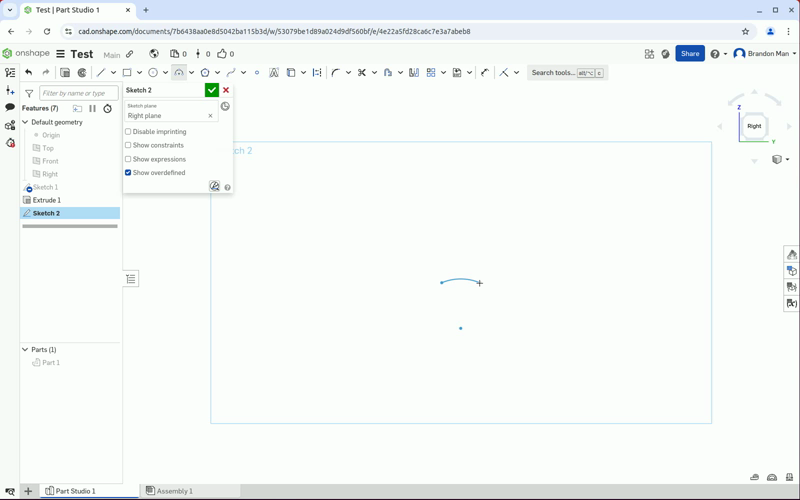
mouse_move(460, 301)
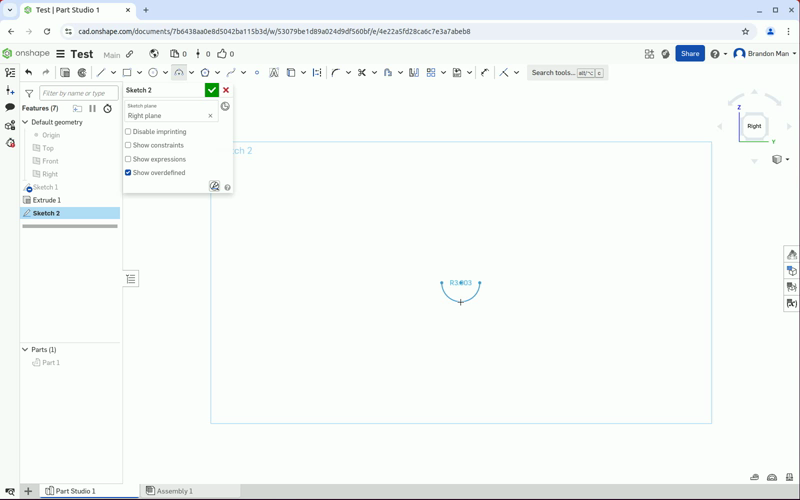
click(460, 301)
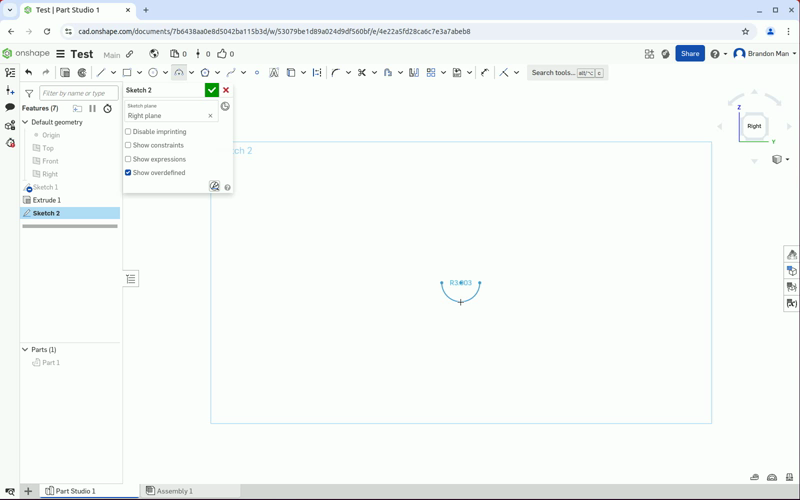
key_up(shift)
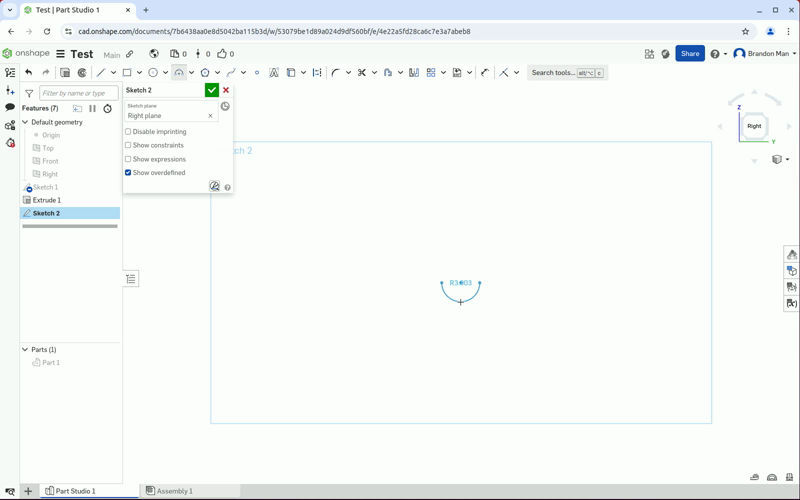
key(esc)
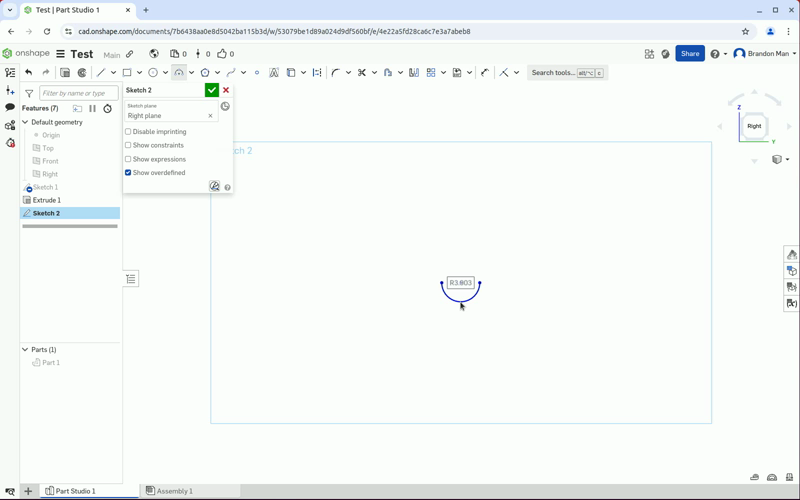
key(l)
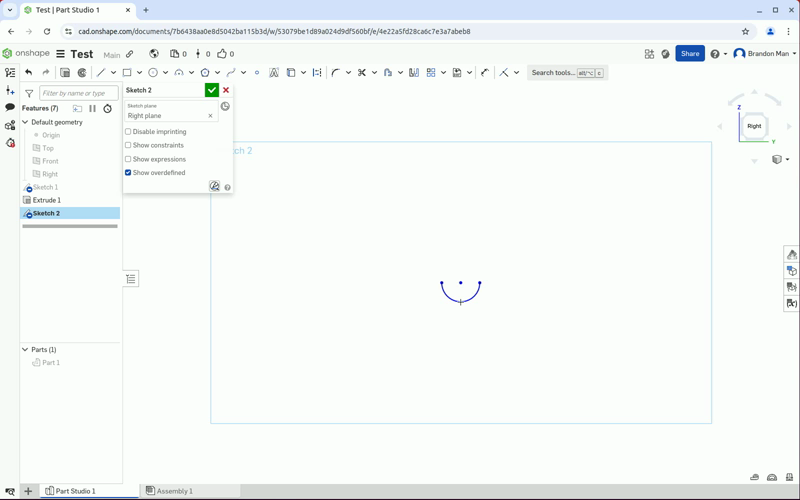
mouse_move(479, 282)
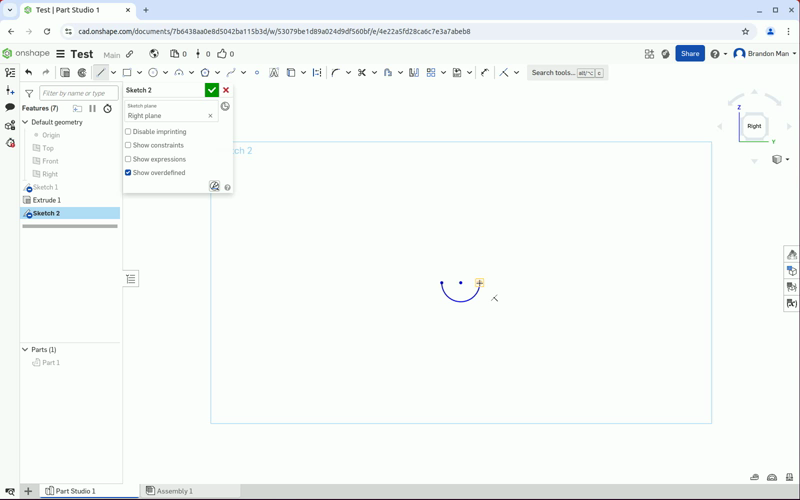
click(479, 282)
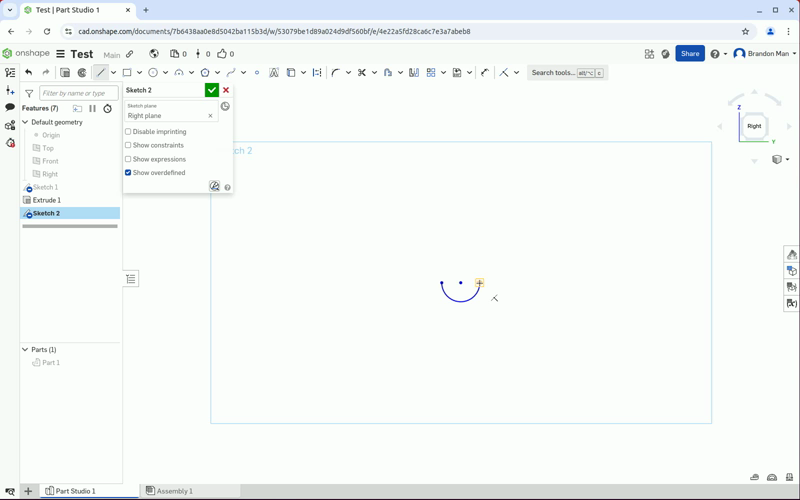
key_down(shift)
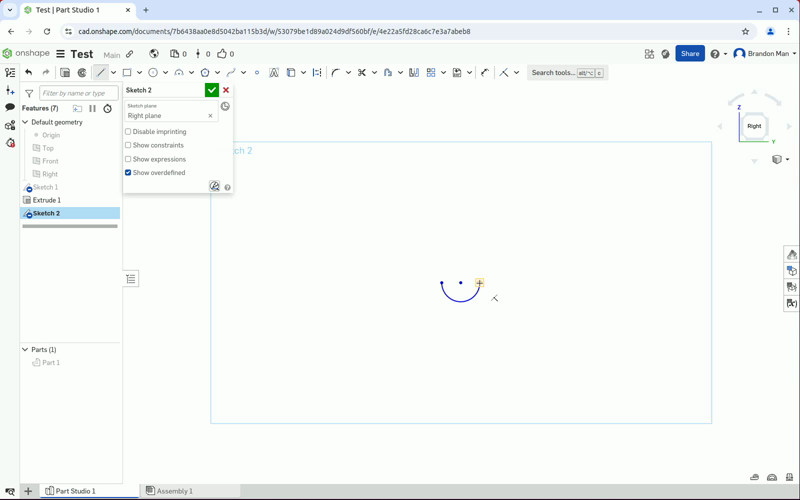
mouse_move(479, 189)
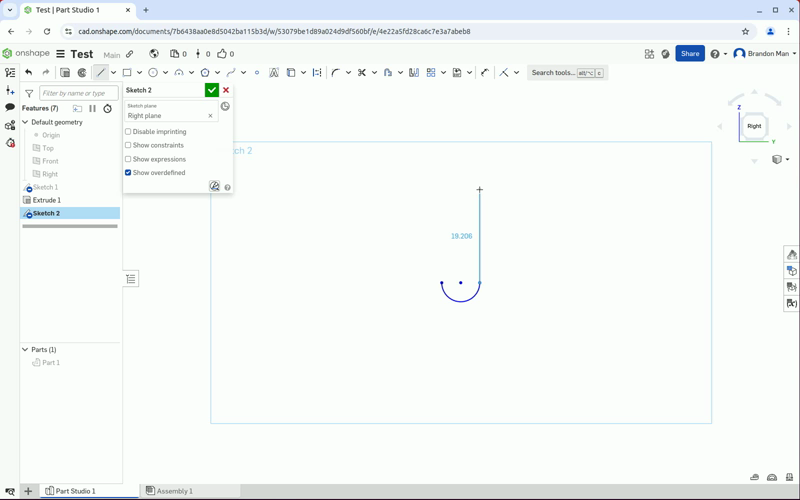
click(479, 189)
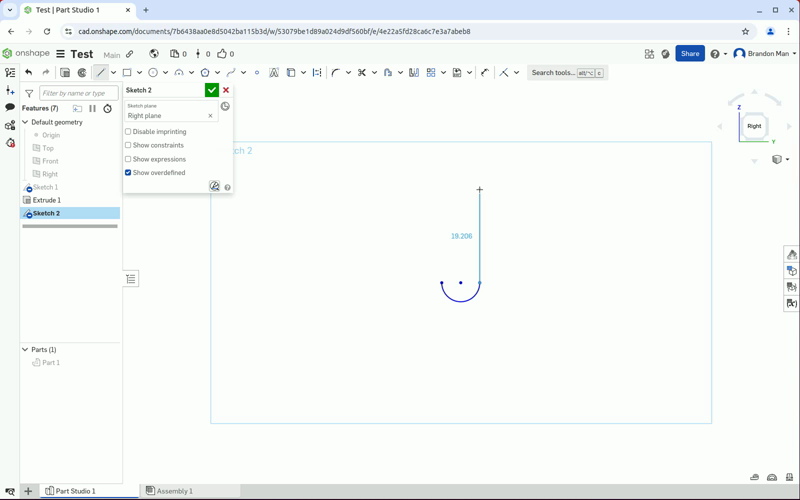
key_up(shift)
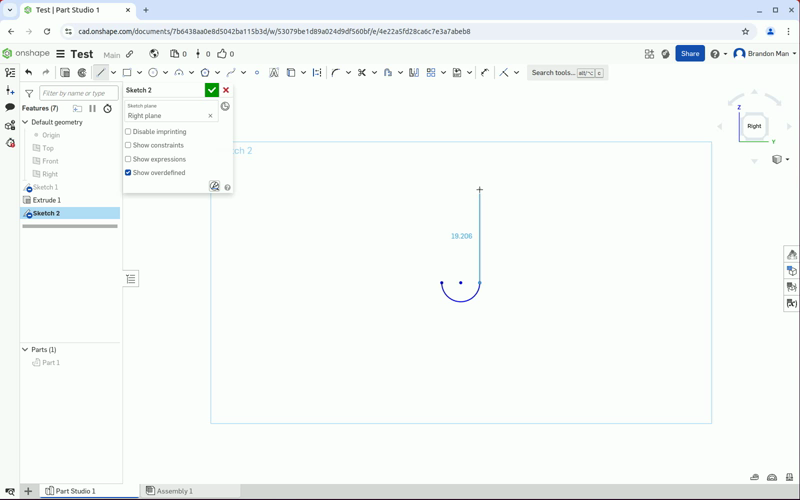
key_down(shift)
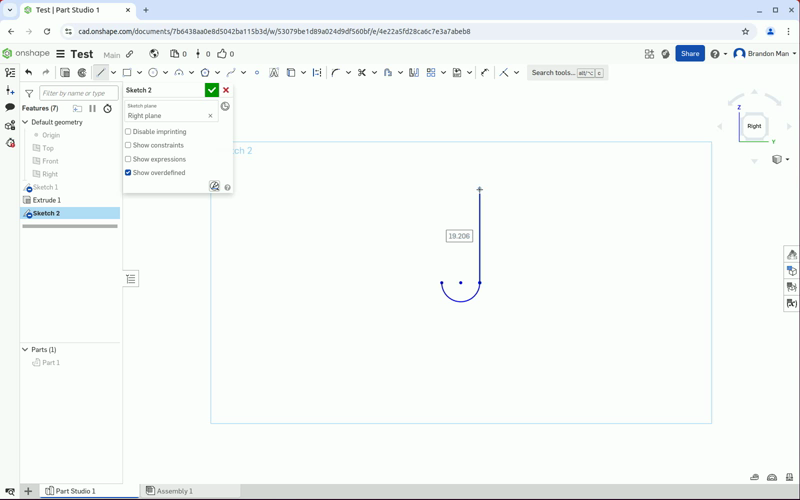
mouse_move(509, 189)
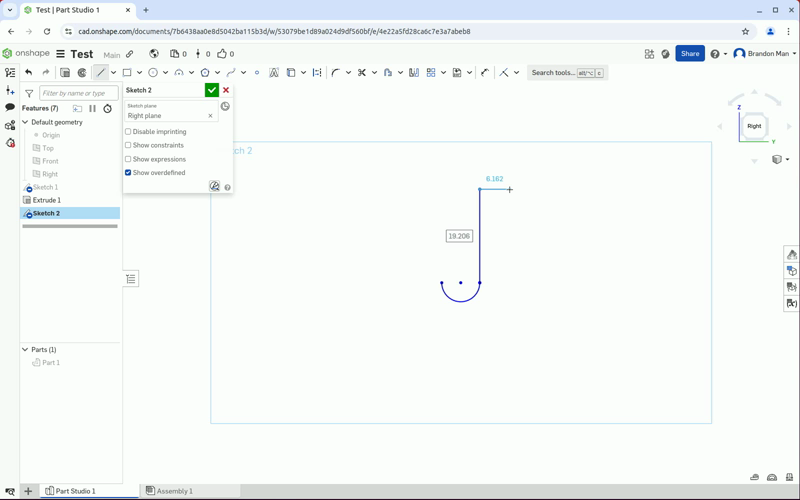
mouse_move(466, 189)
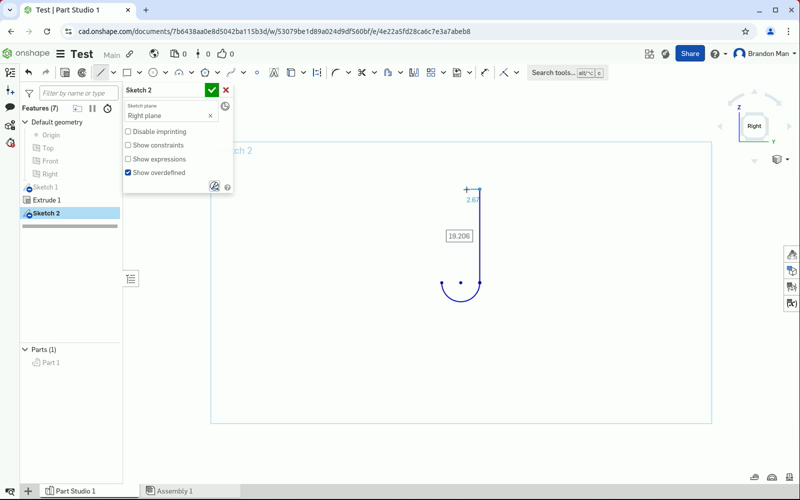
click(466, 189)
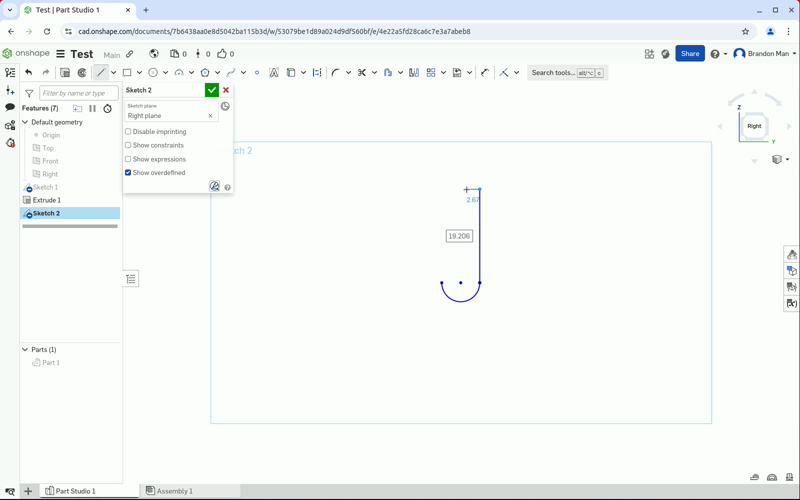
key_up(shift)
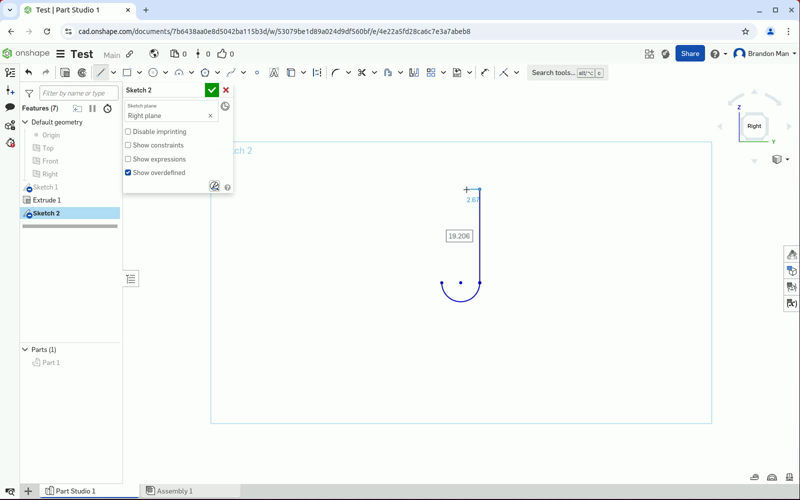
key(esc)
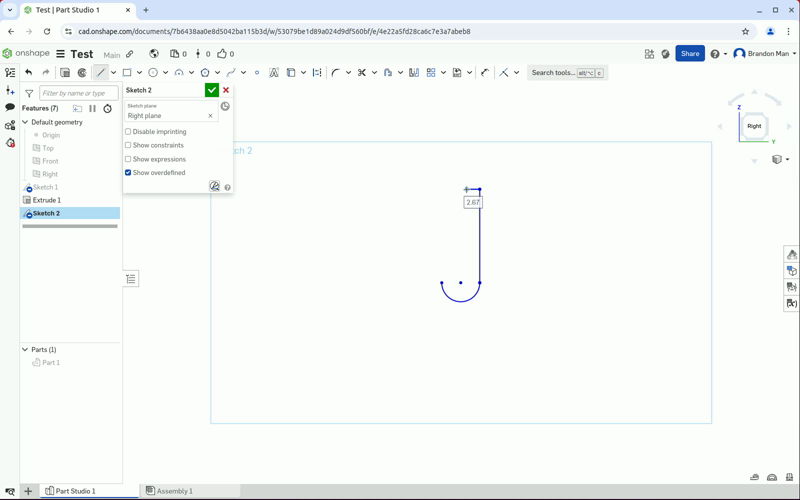
key(a)
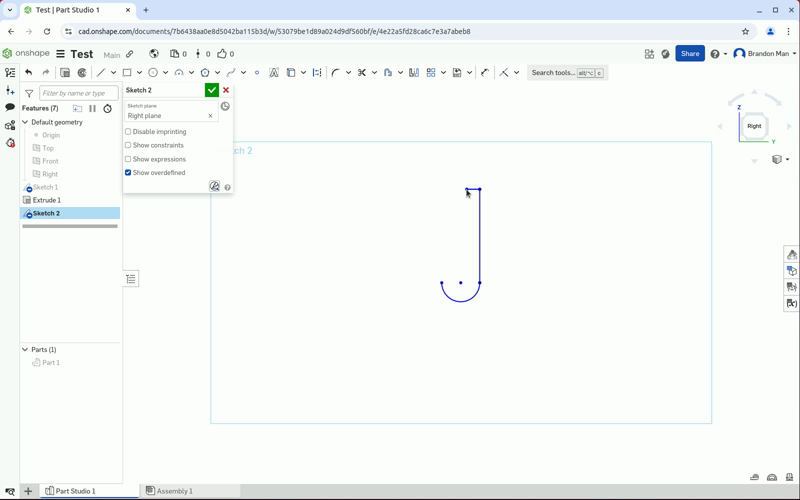
mouse_move(466, 189)
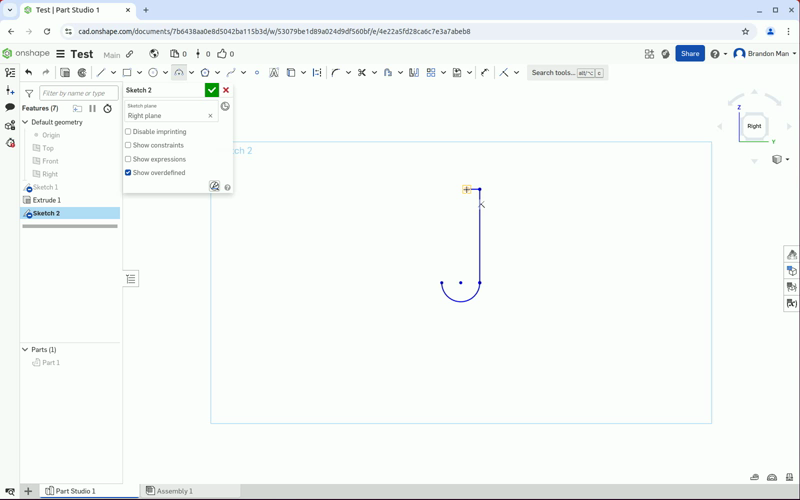
click(466, 189)
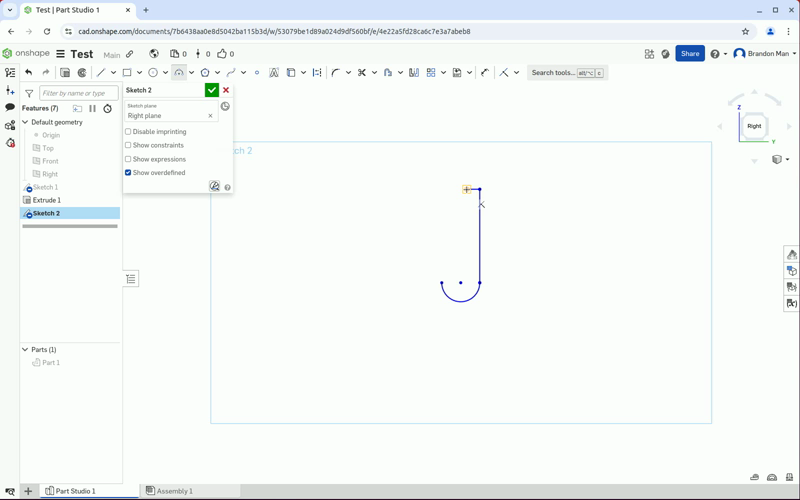
key_down(shift)
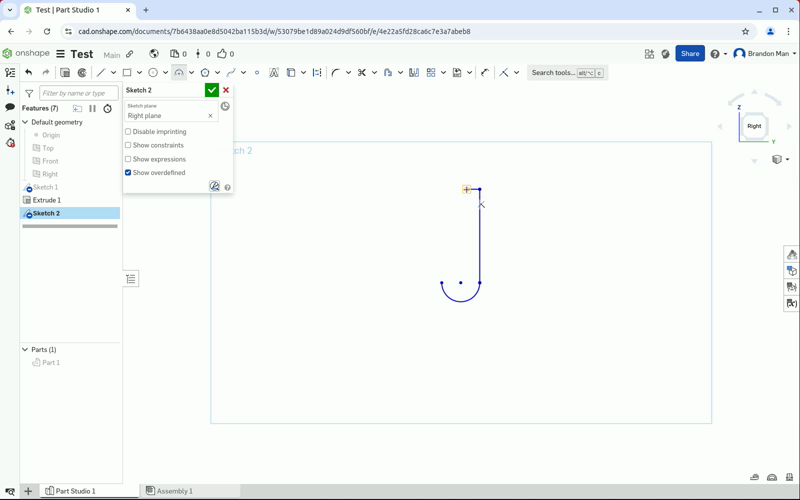
mouse_move(454, 189)
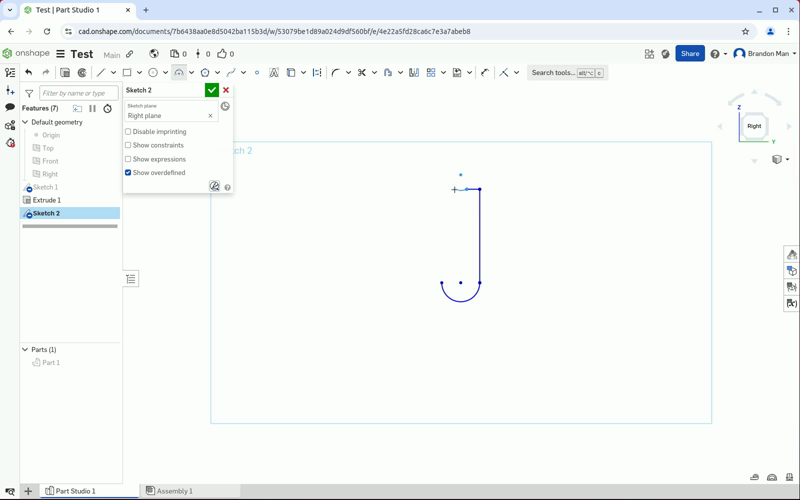
click(454, 189)
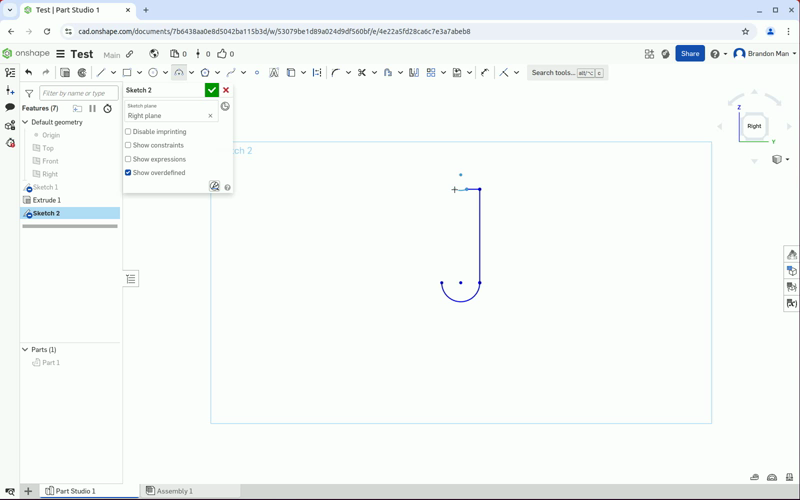
mouse_move(460, 195)
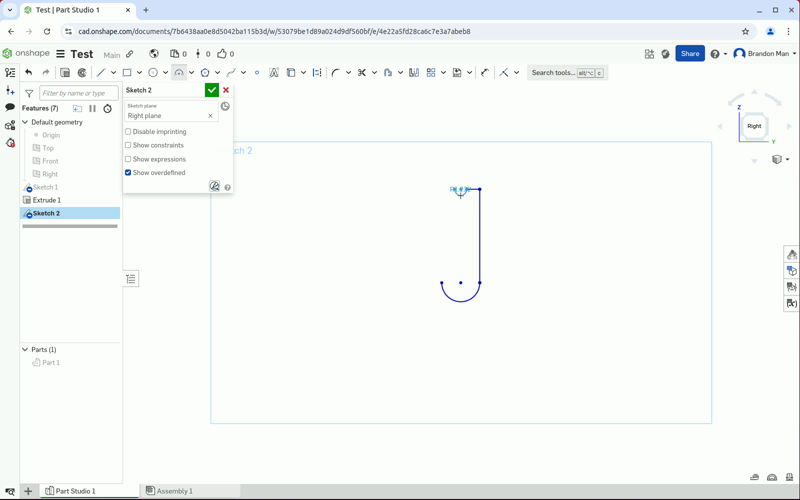
click(460, 195)
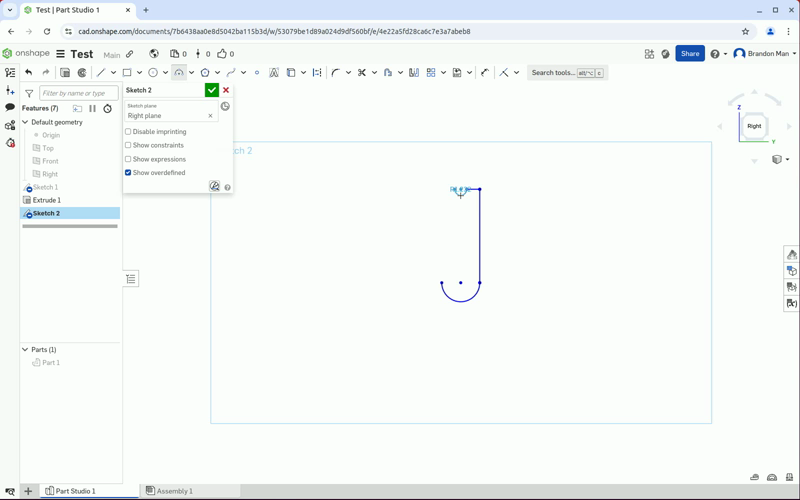
key_up(shift)
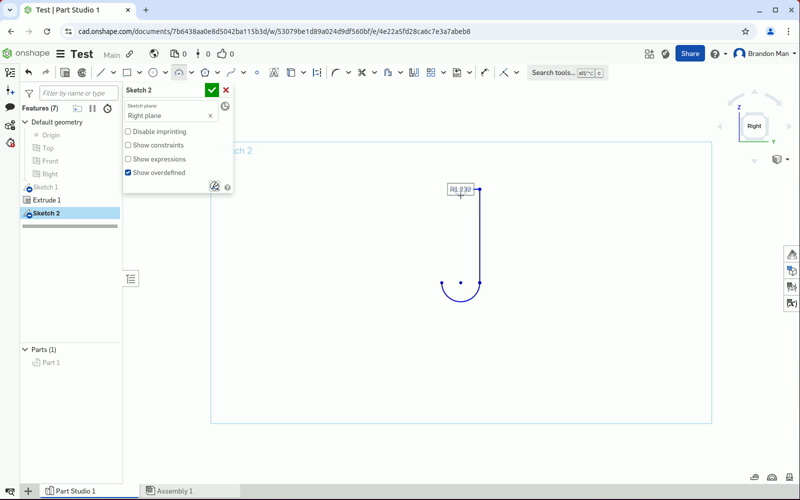
key(esc)
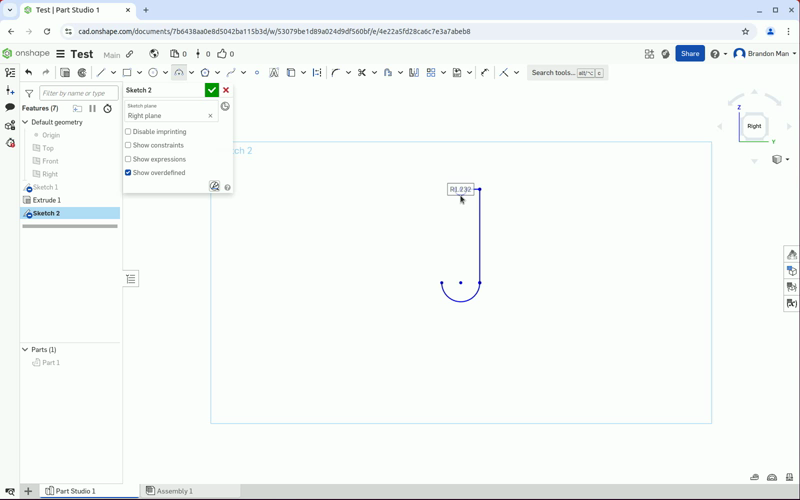
key(l)
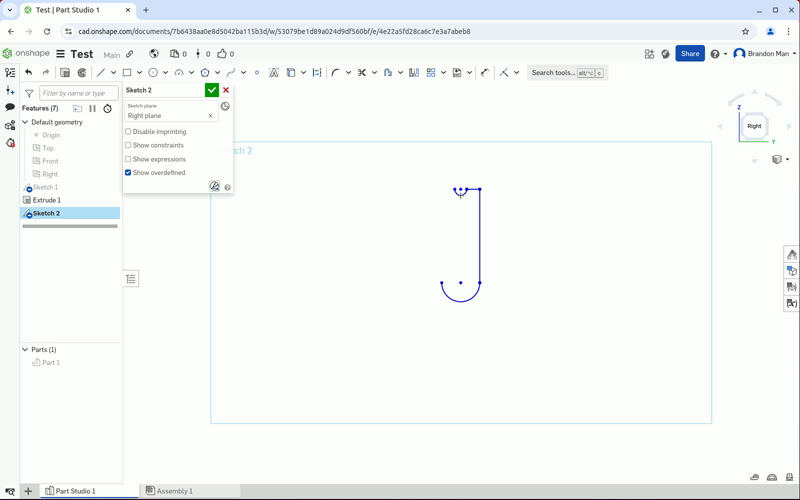
mouse_move(454, 189)
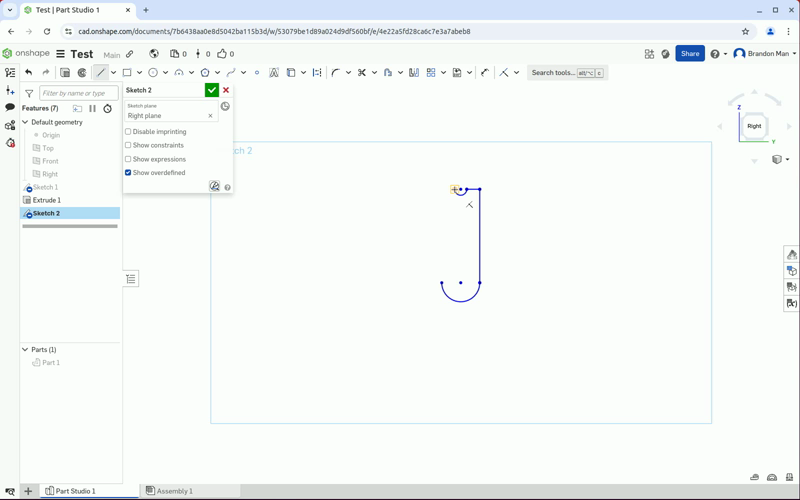
click(454, 189)
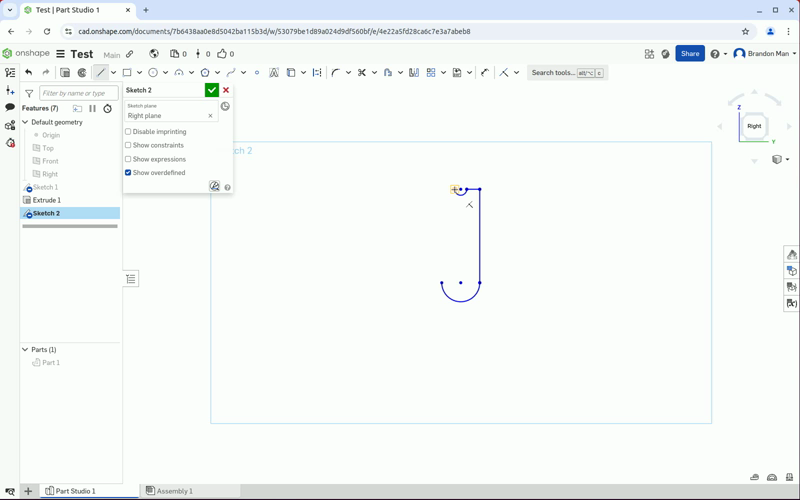
key_down(shift)
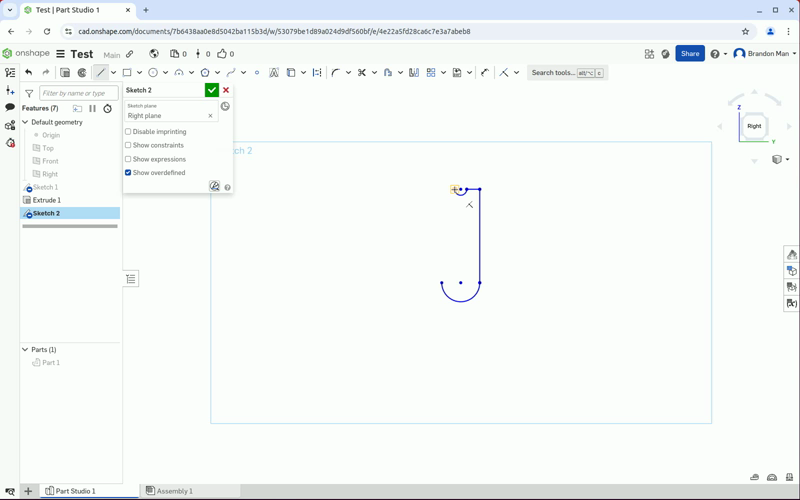
mouse_move(484, 189)
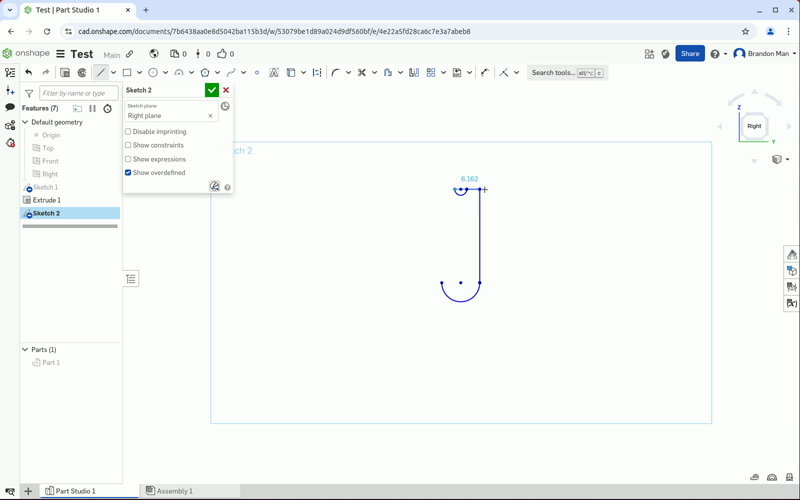
mouse_move(441, 189)
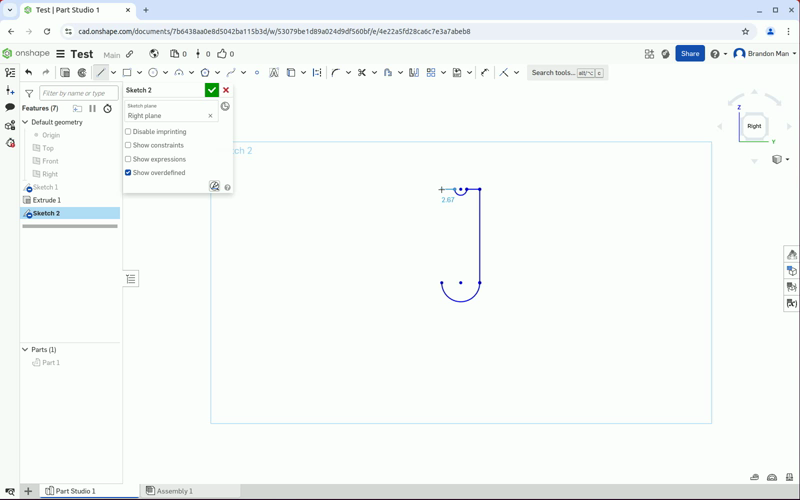
click(441, 189)
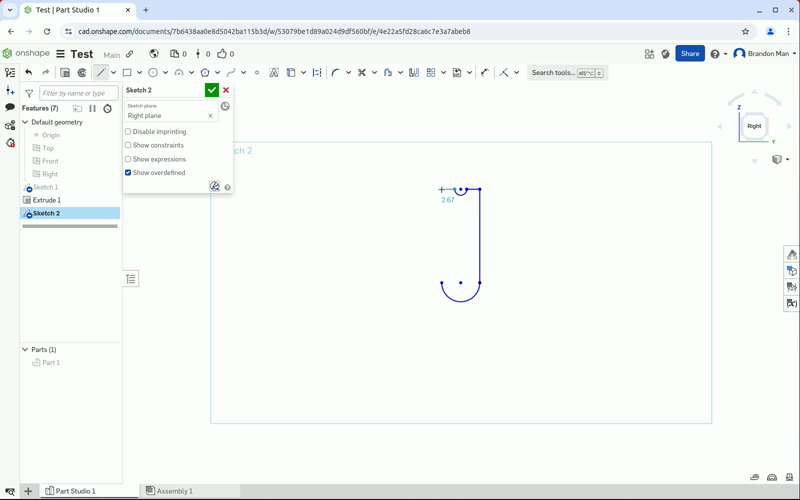
key_up(shift)
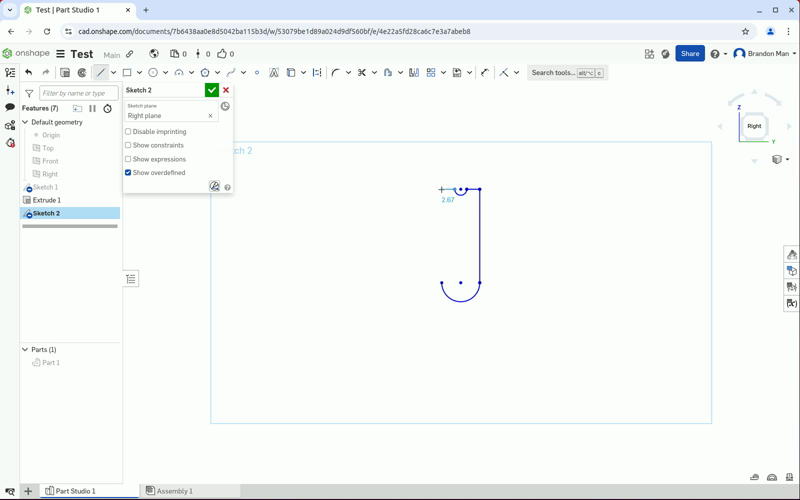
key_down(shift)
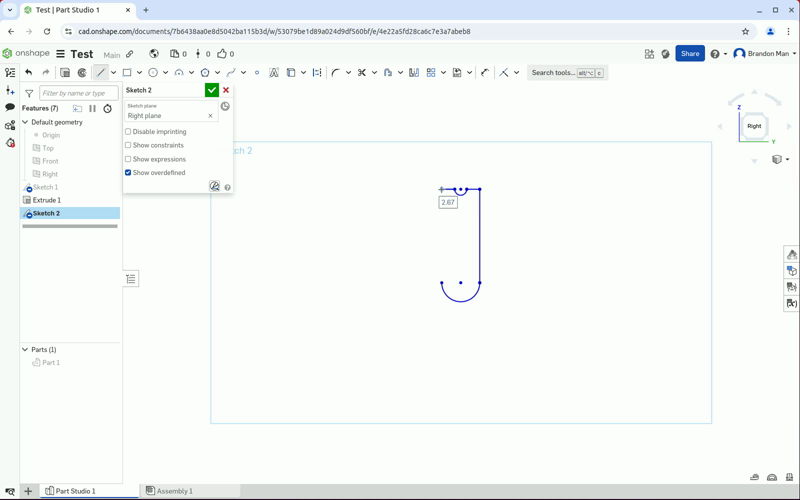
mouse_move(441, 282)
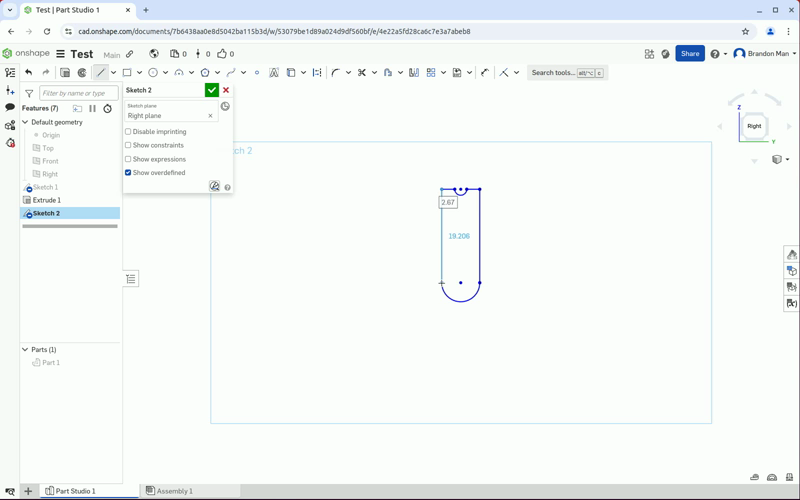
key_up(shift)
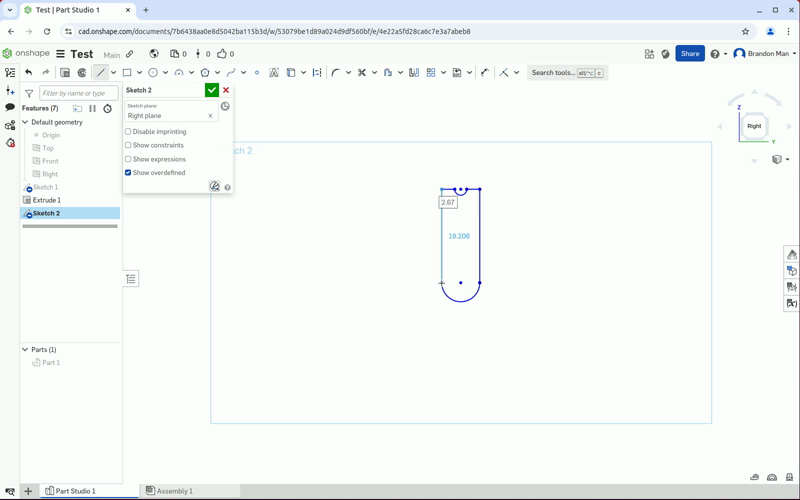
click(441, 282)
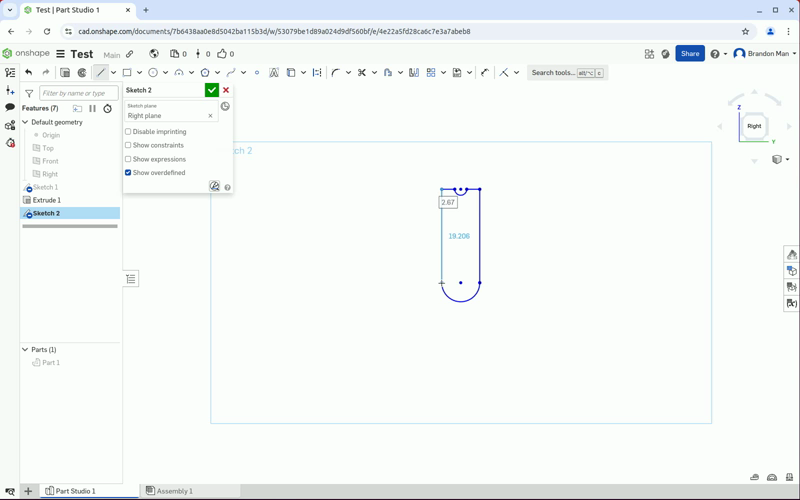
key(esc)
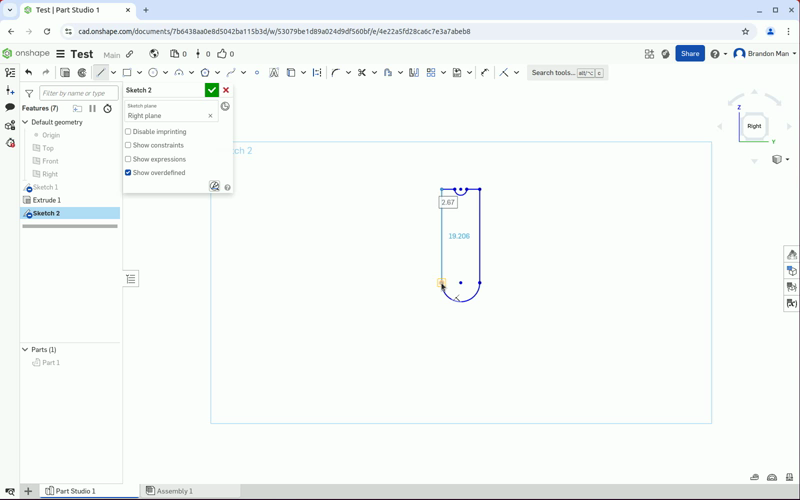
key(c)
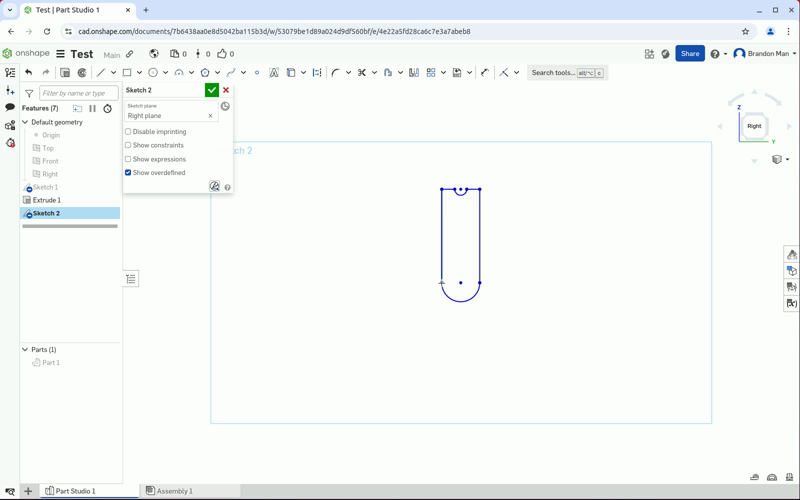
key_down(shift)
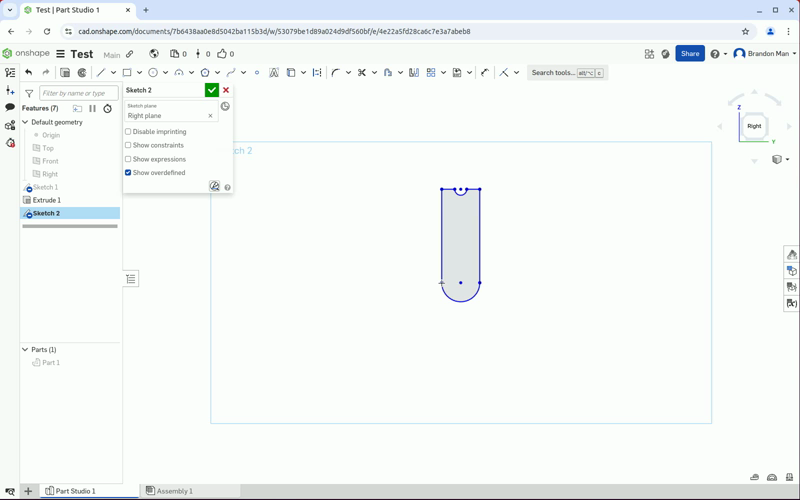
mouse_move(460, 282)
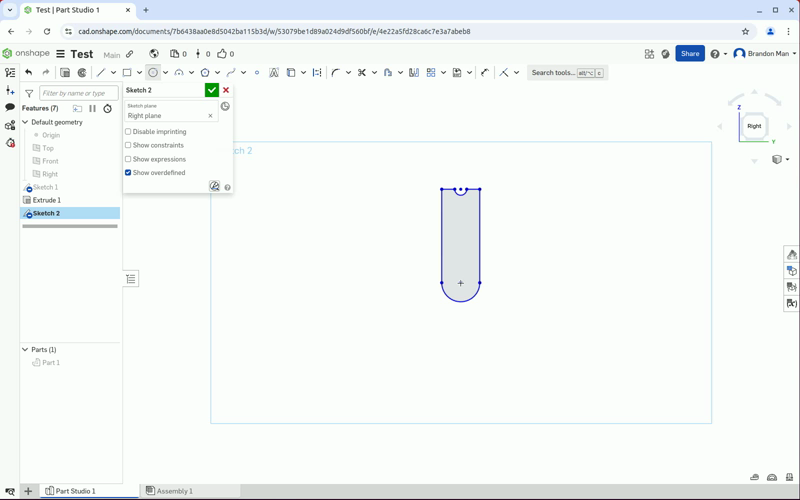
click(460, 282)
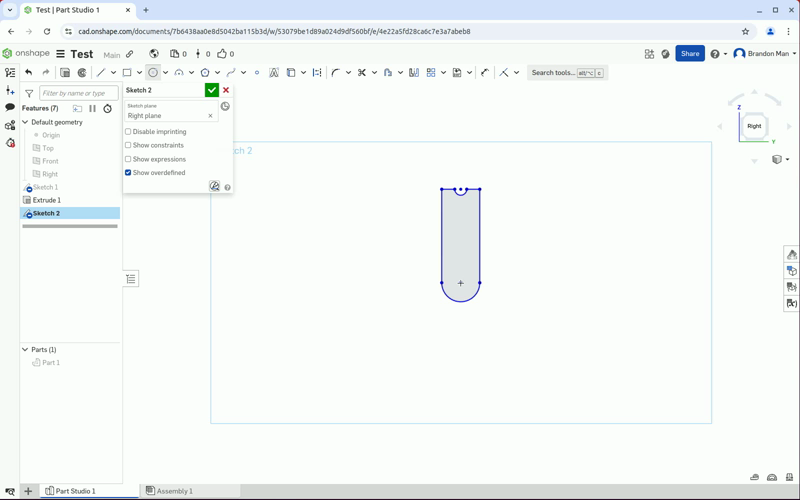
key_up(shift)
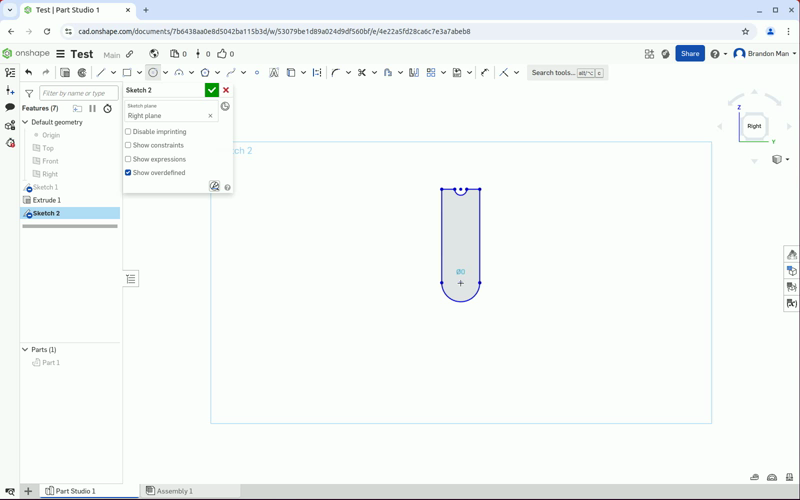
mouse_move(466, 282)
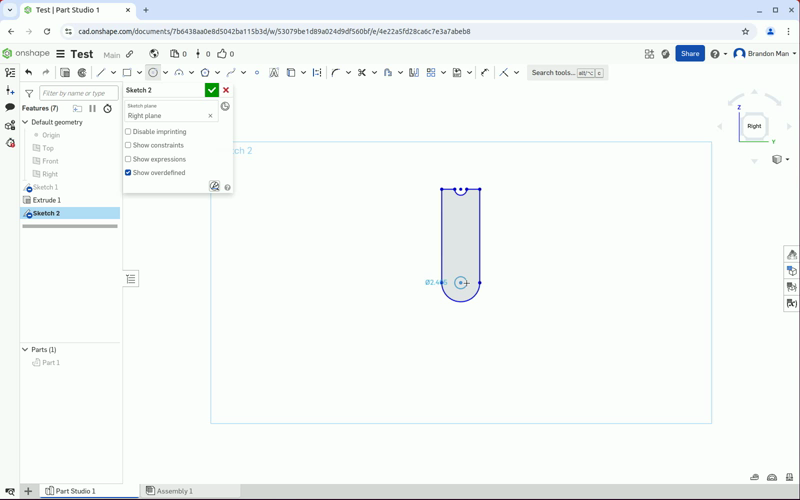
click(466, 282)
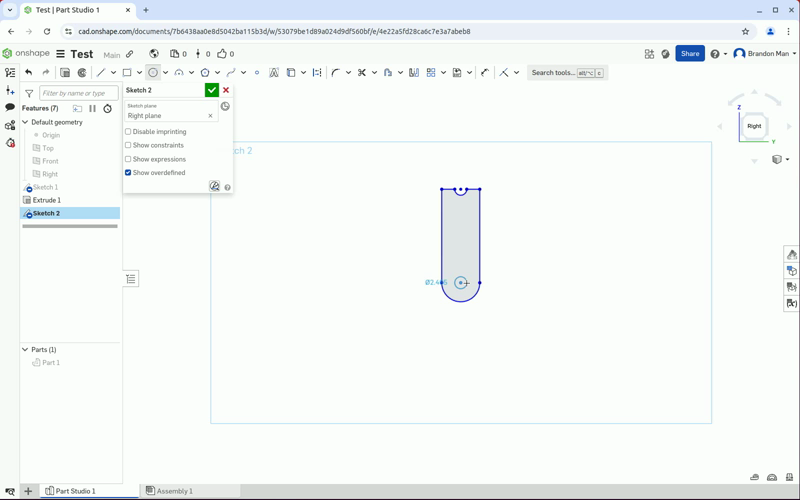
key(esc)
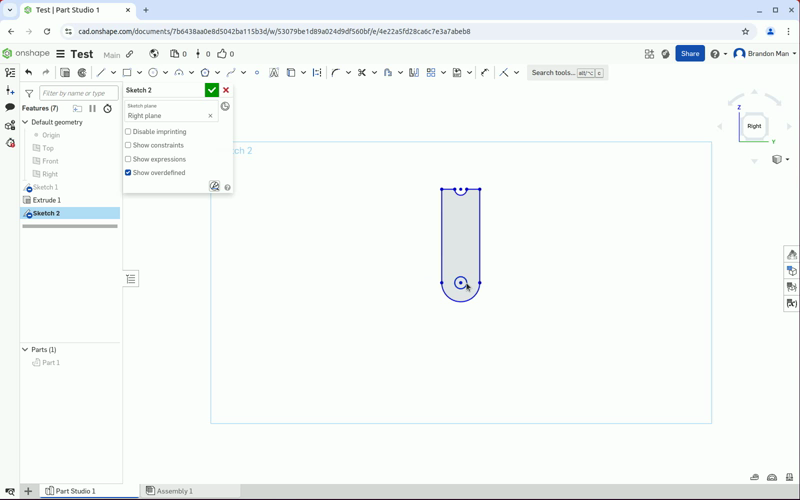
mouse_move(476, 258)
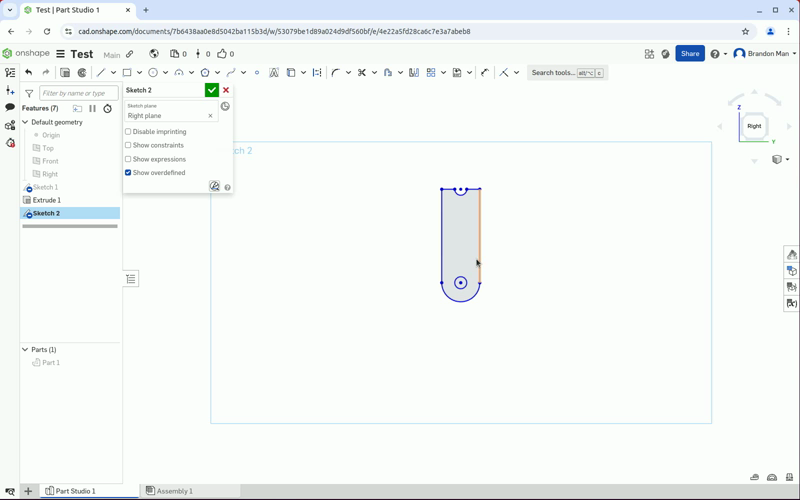
click(476, 258)
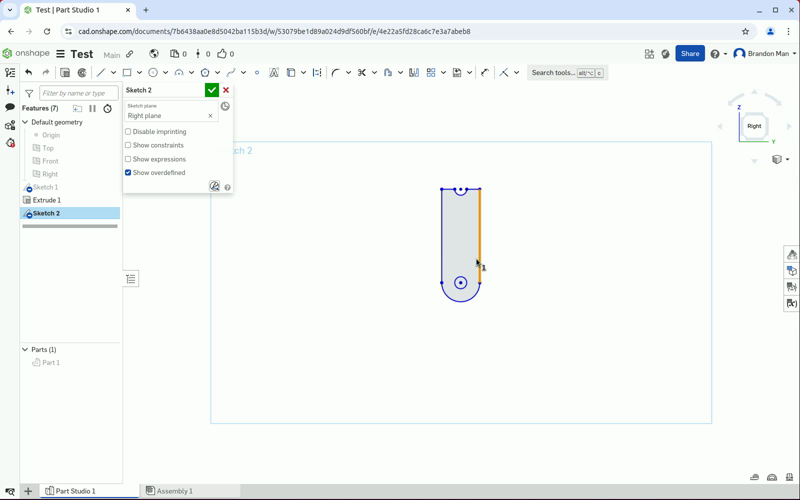
mouse_move(73, 352)
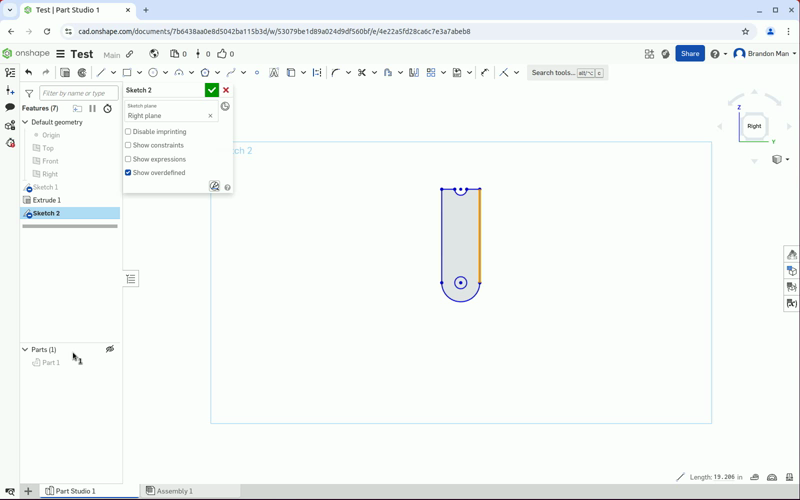
key(shift+y)
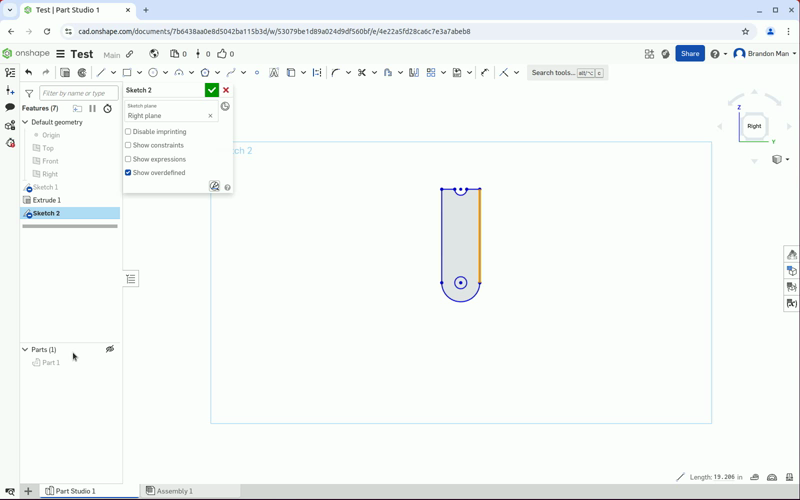
key(shift+e)
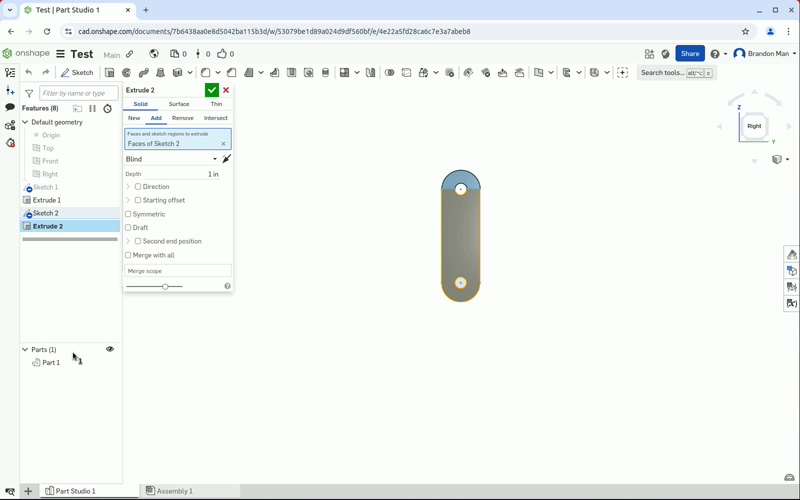
mouse_move(143, 106)
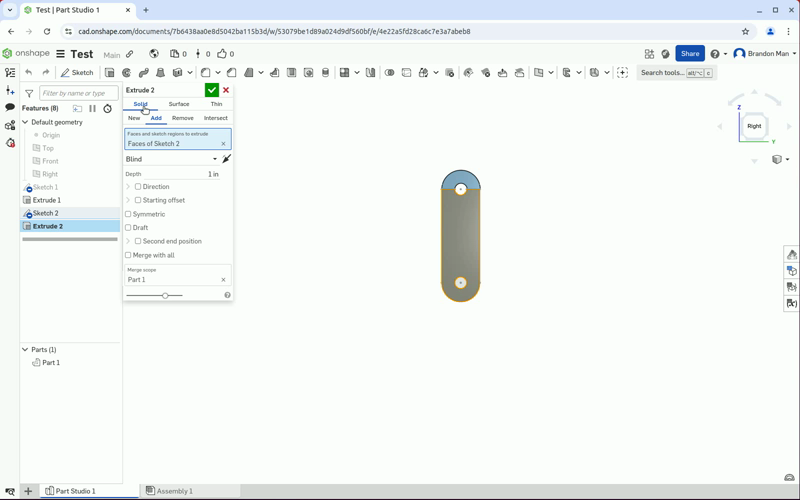
click(143, 106)
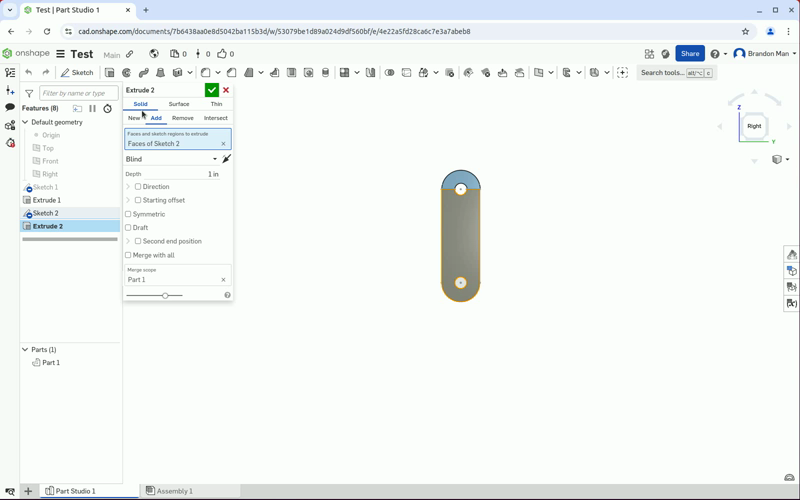
mouse_move(137, 120)
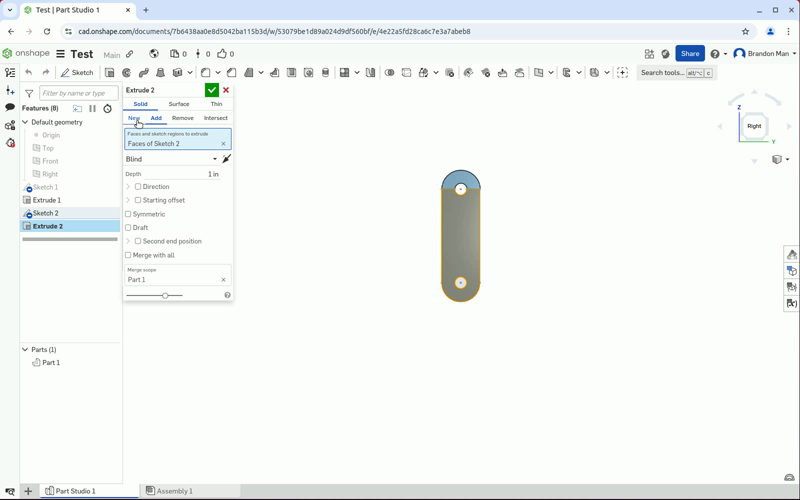
click(137, 120)
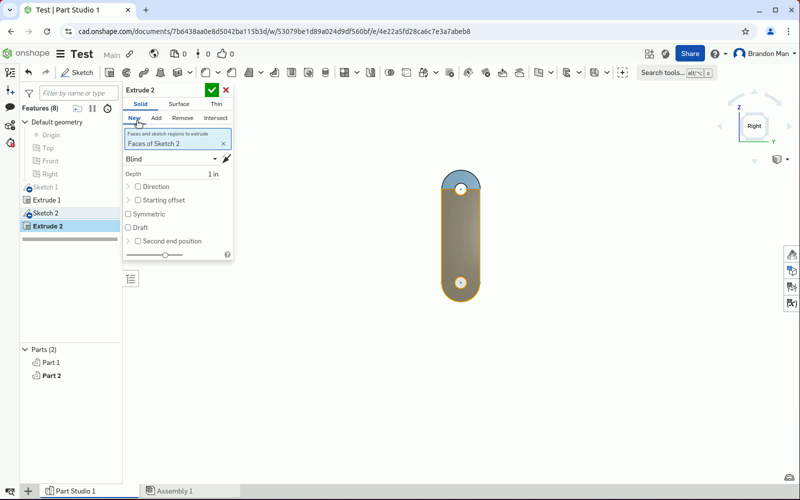
key(tab, 4)
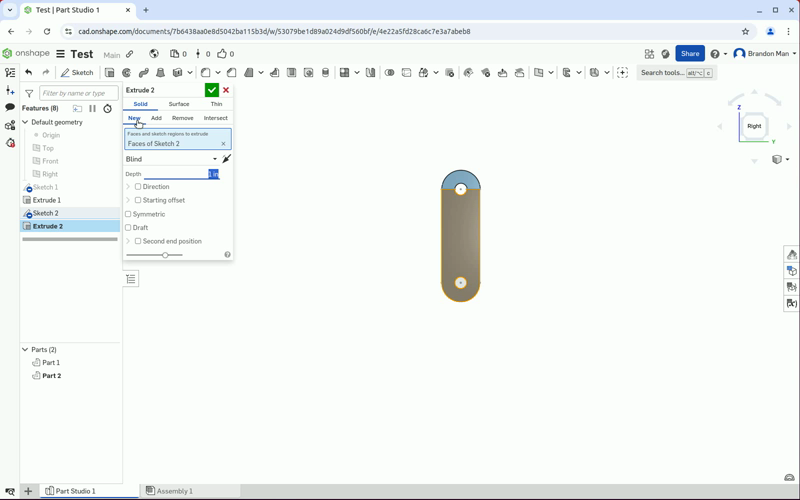
text(2.648)
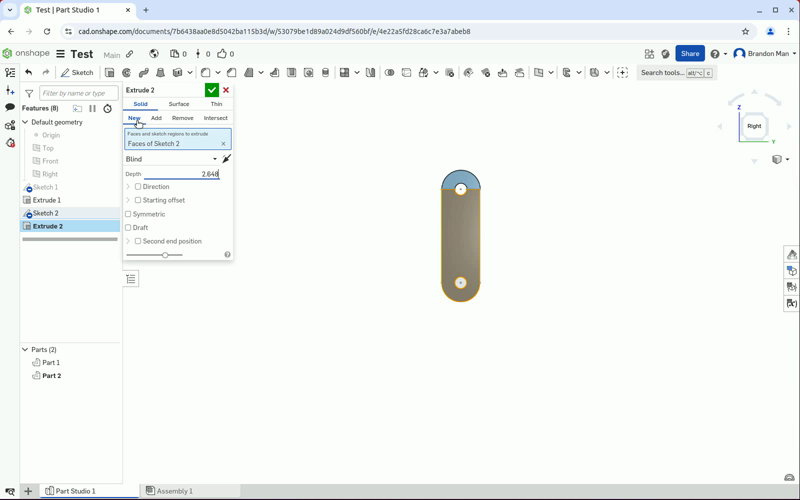
key(enter)
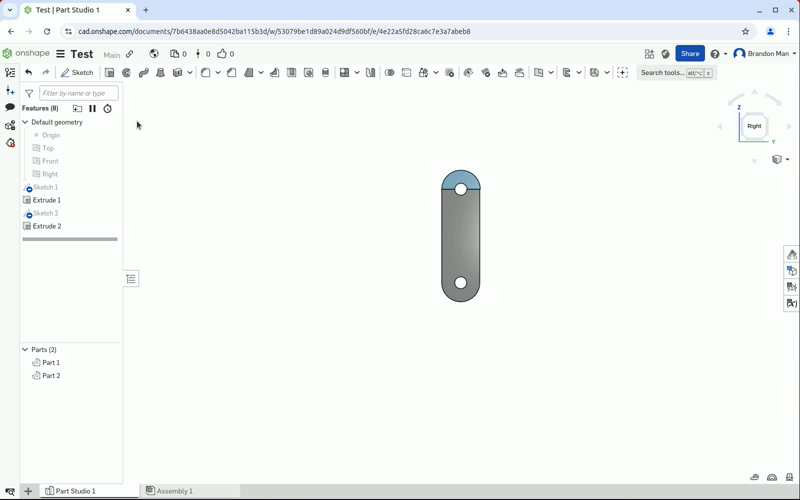
key(shift+h)
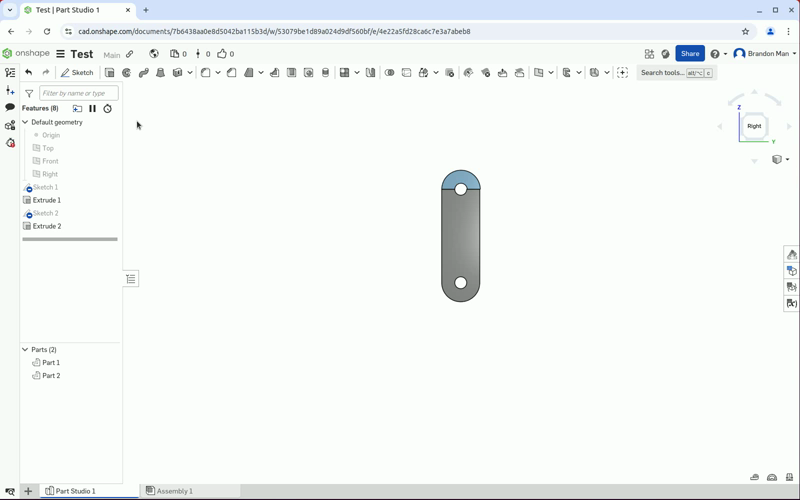
key(shift+h)
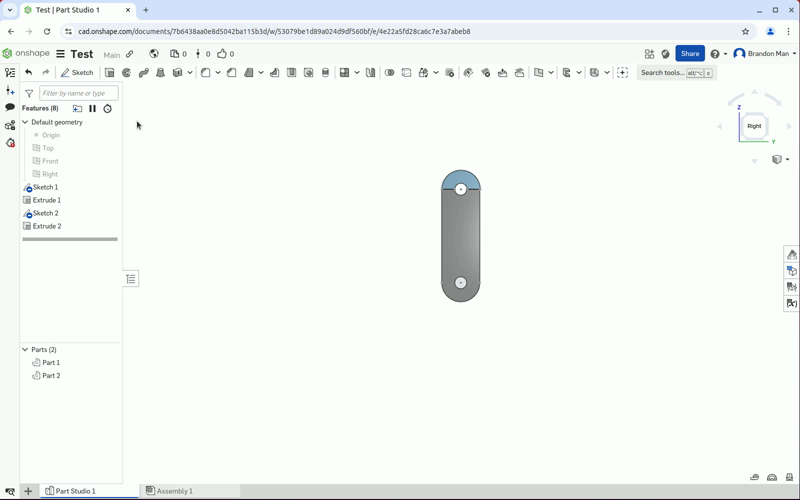
key(shift+7)
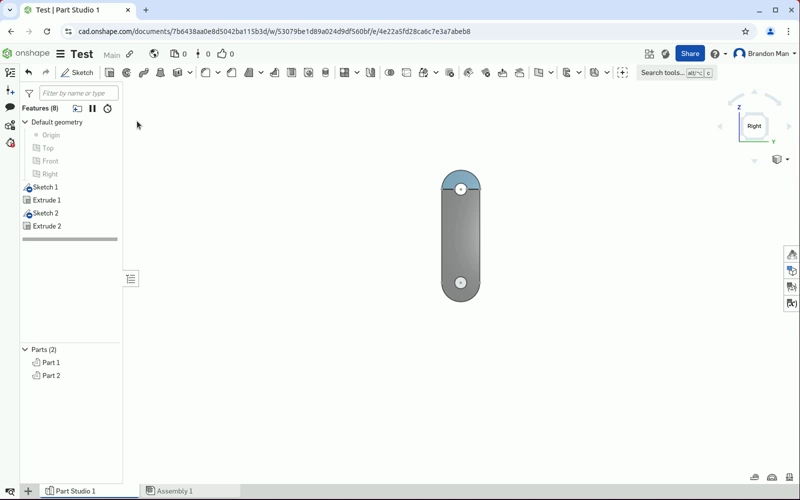
key(right, 2)
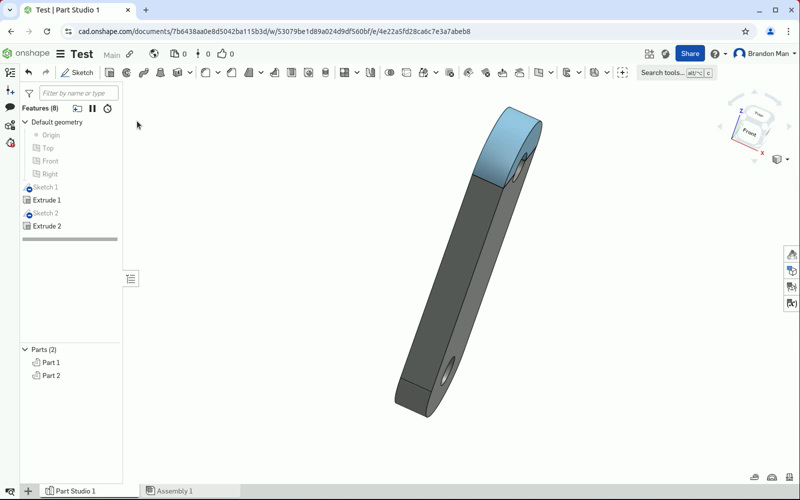
key(down, 2)
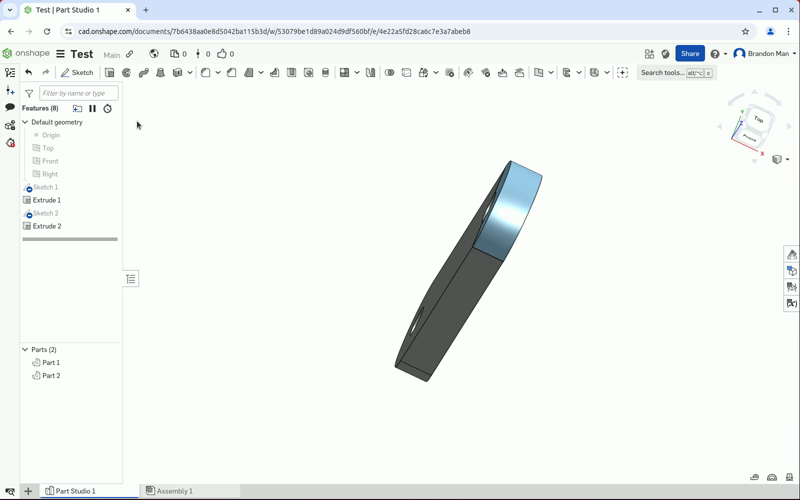
key(up, 2)
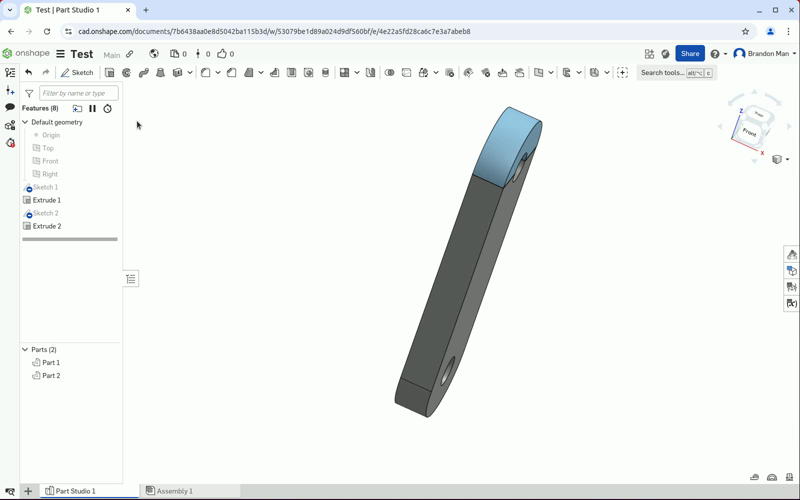
key(left, 2)
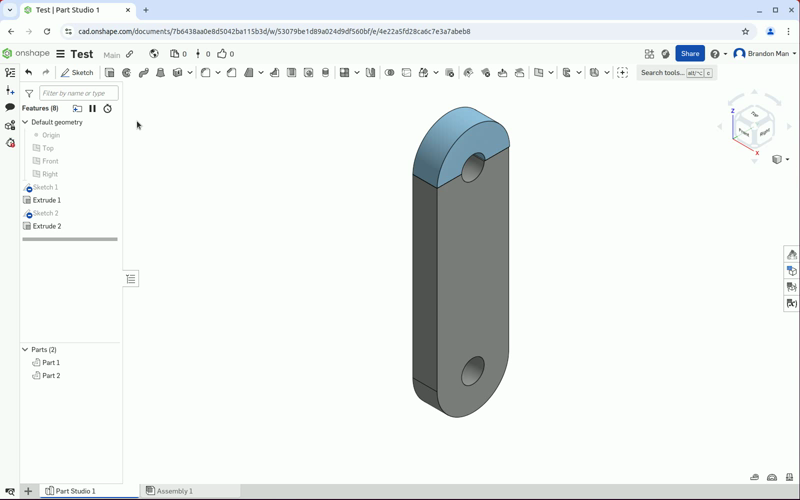
mouse_move(73, 189)
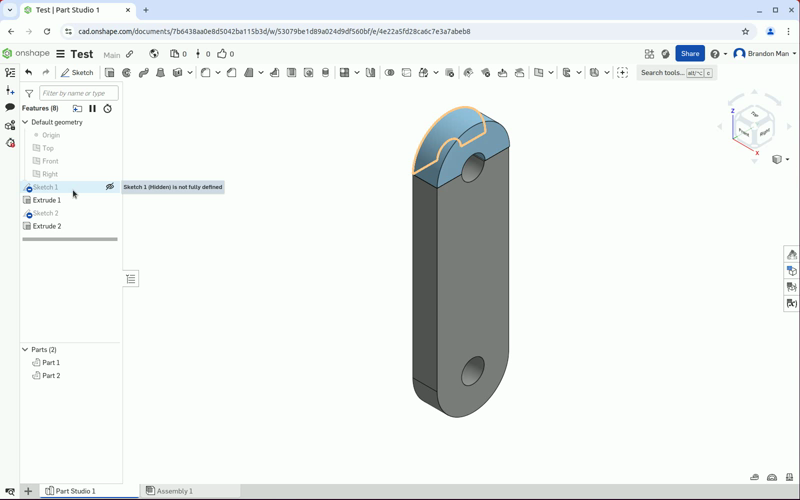
click(73, 189)